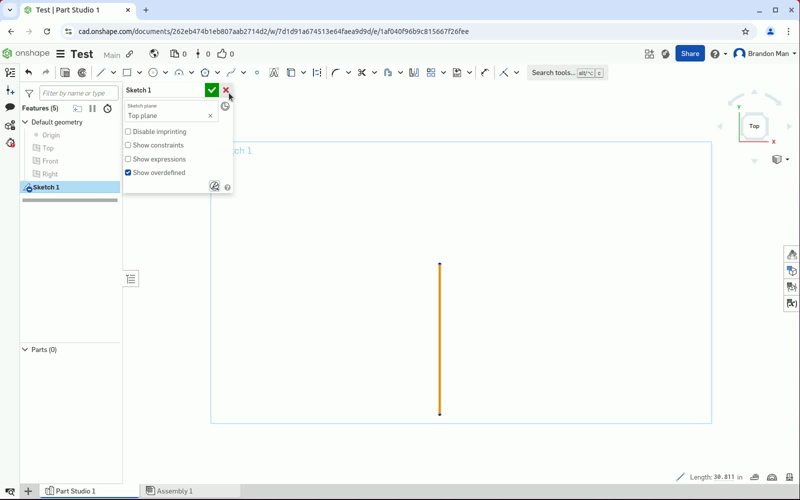
key(shift+h)
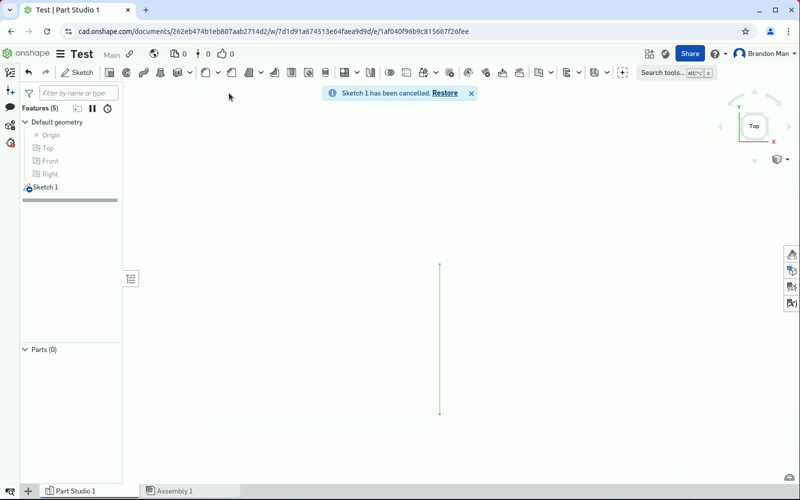
key(shift+s)
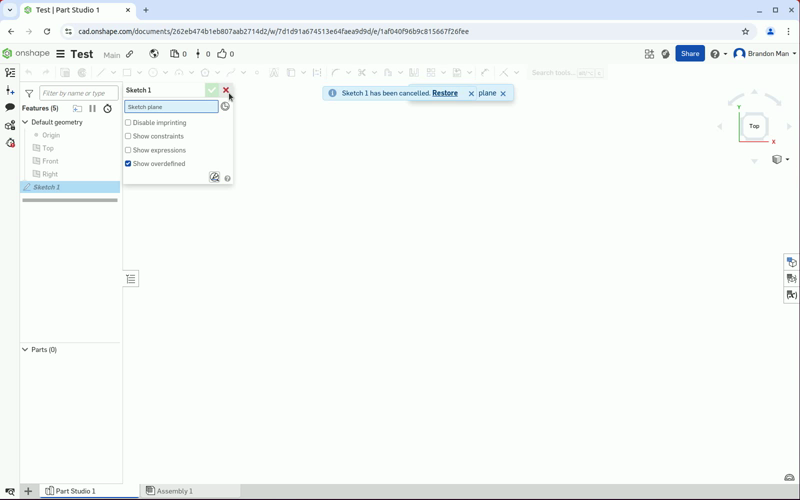
mouse_move(73, 150)
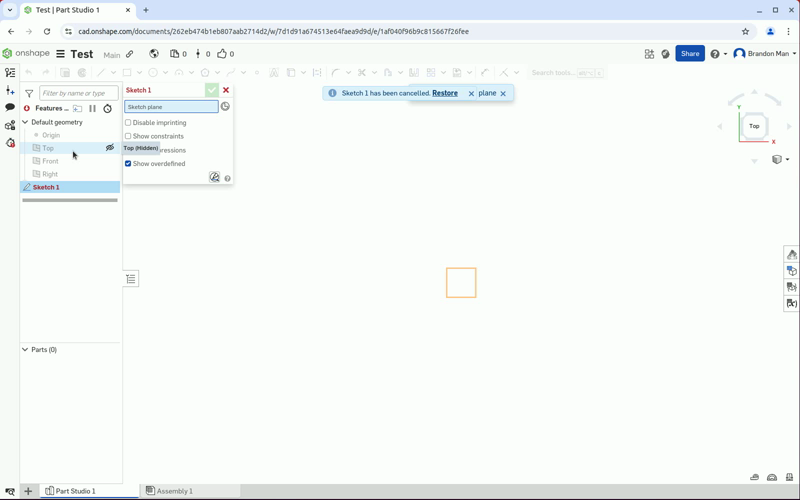
click(73, 150)
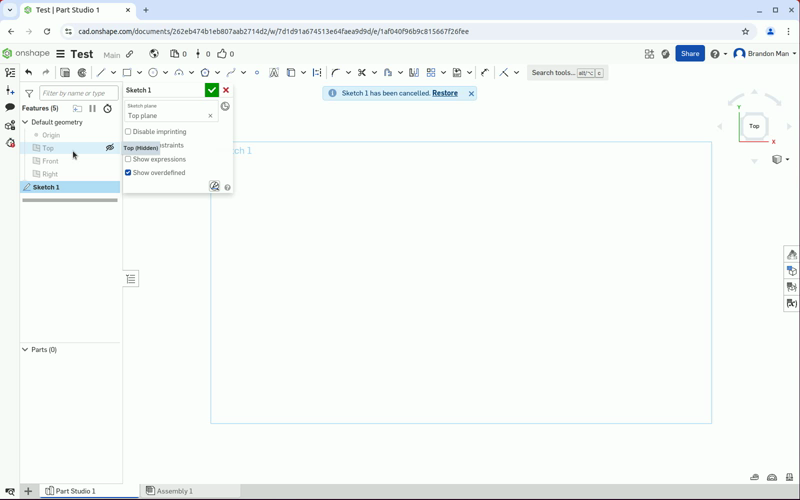
mouse_move(73, 352)
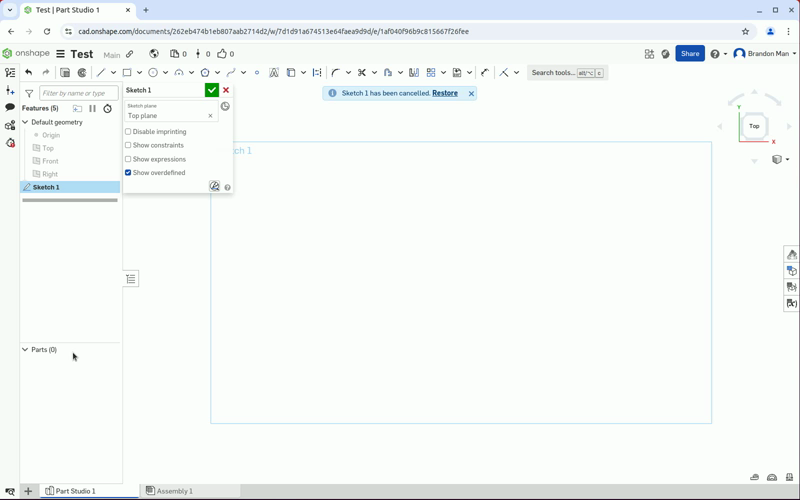
key(y)
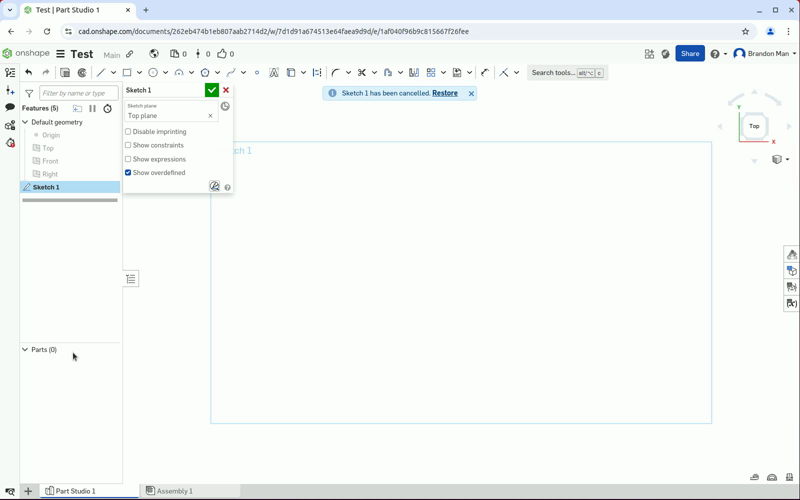
key(c)
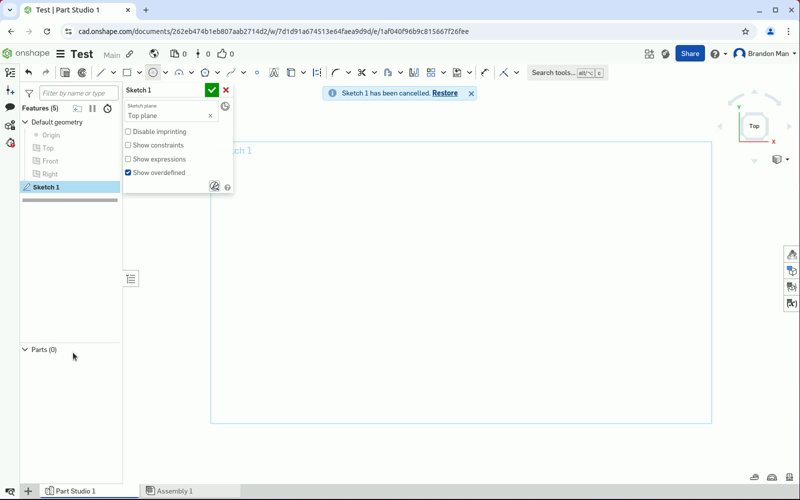
key_down(shift)
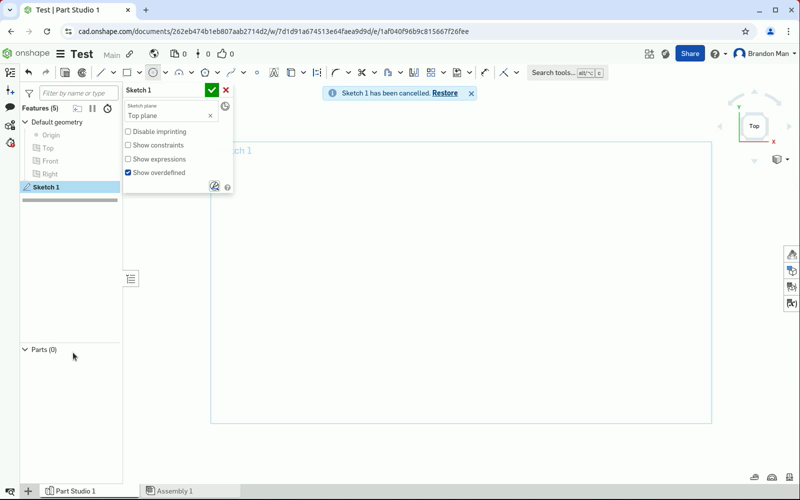
mouse_move(400, 282)
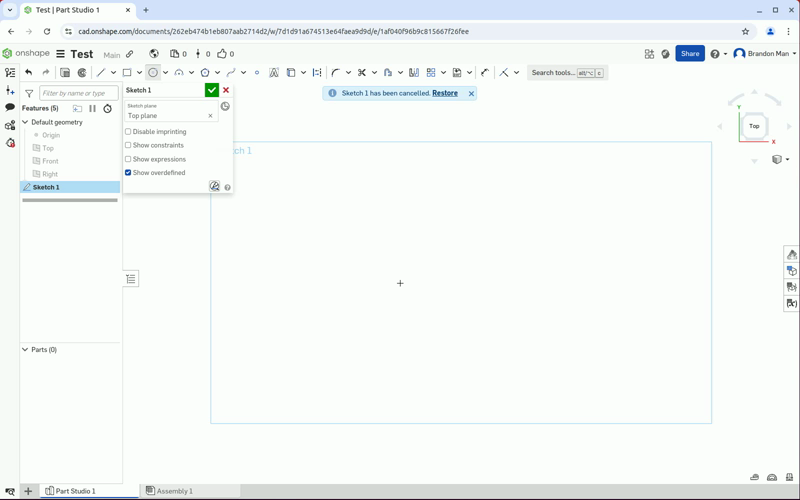
click(400, 282)
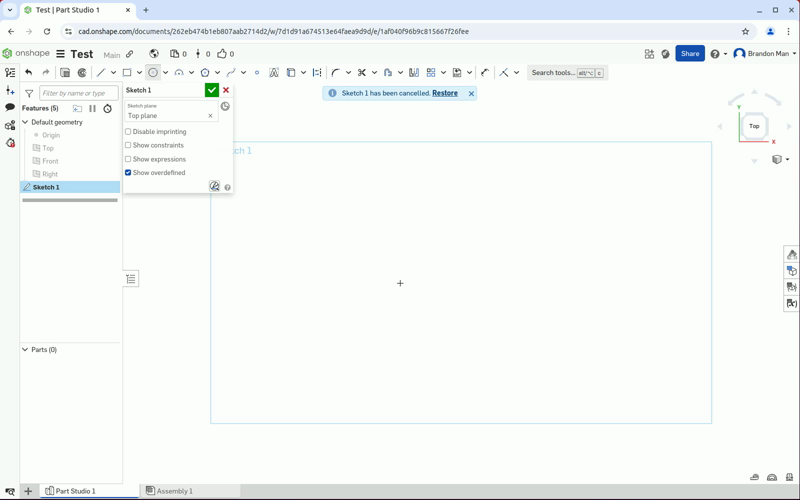
key_up(shift)
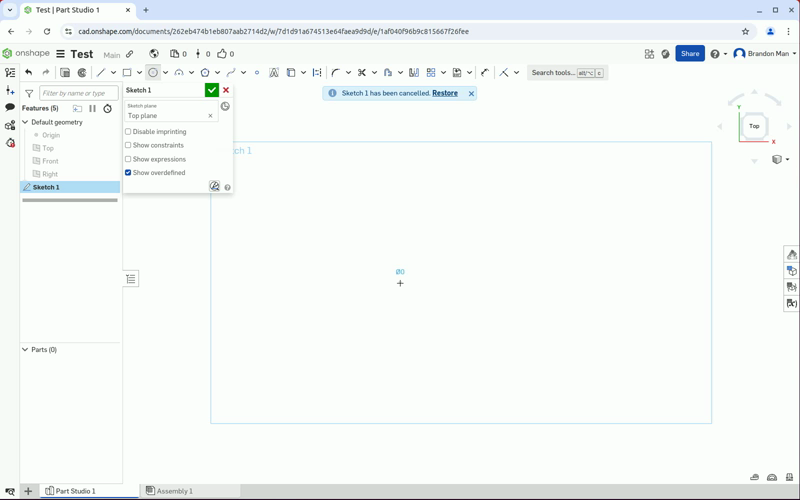
mouse_move(452, 282)
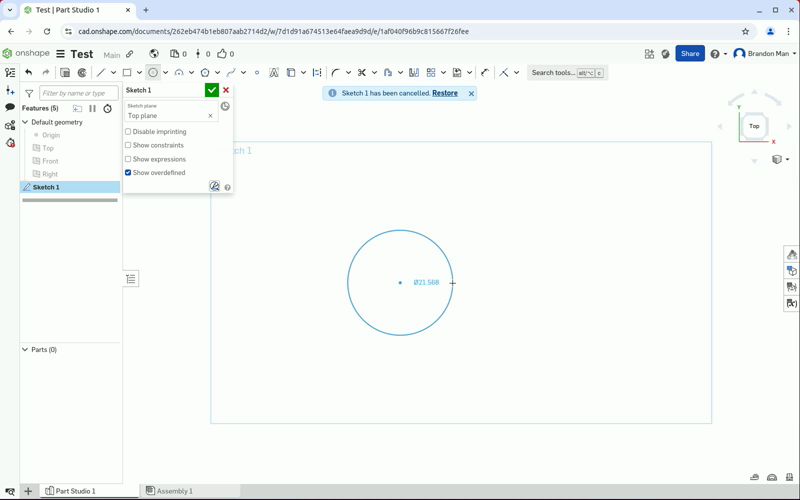
click(452, 282)
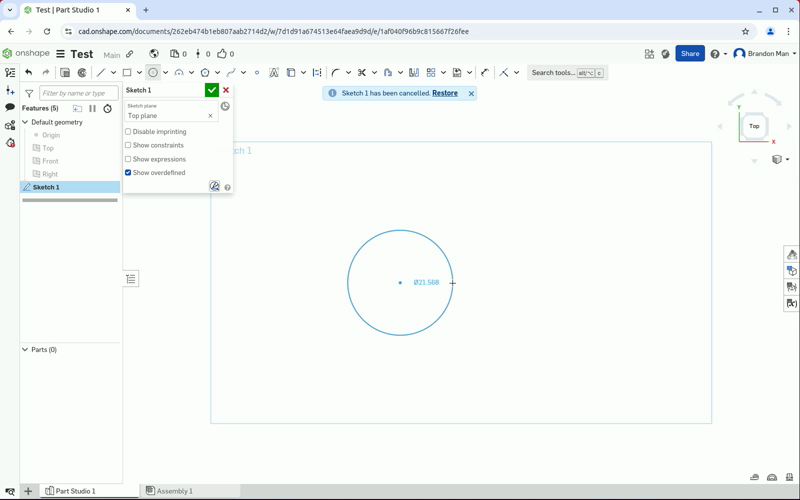
key(esc)
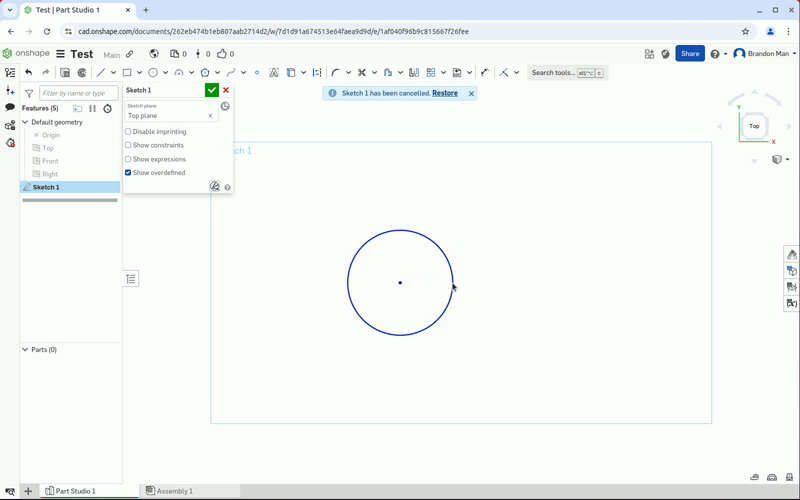
key(c)
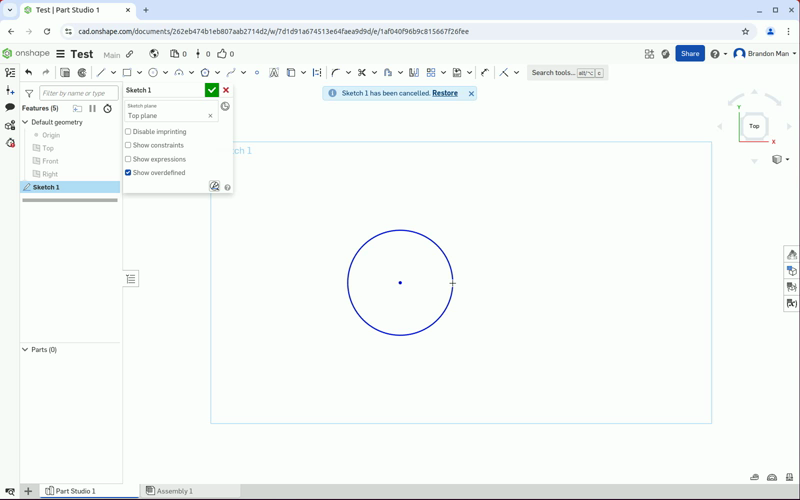
key_down(shift)
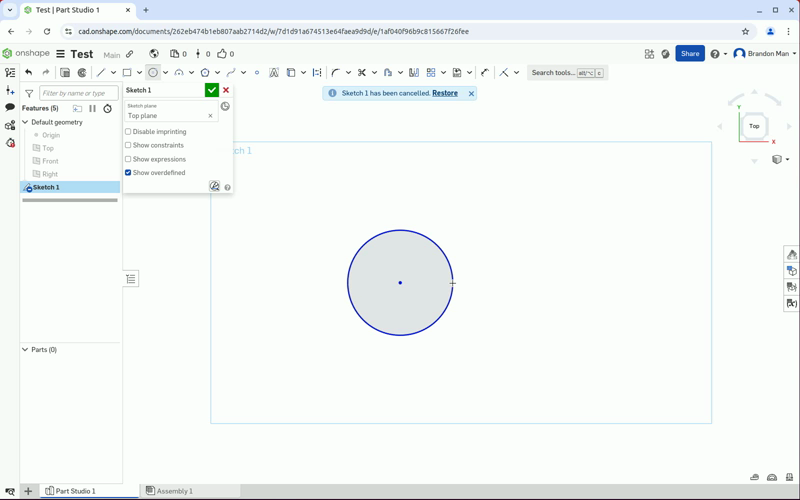
mouse_move(400, 282)
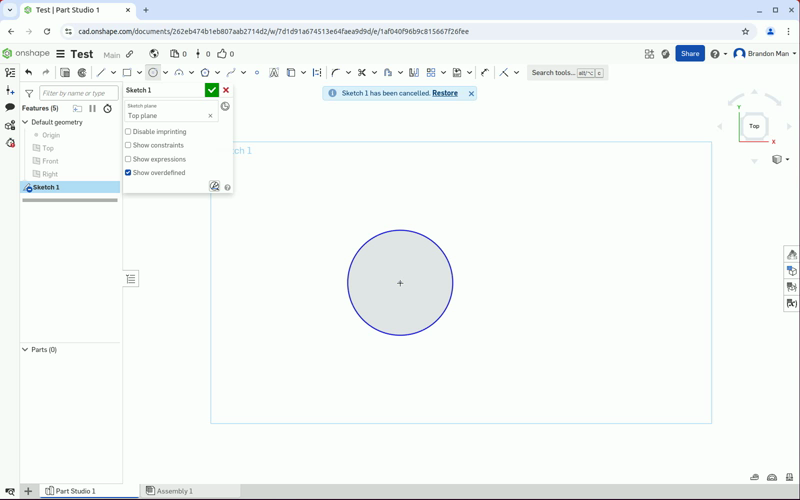
click(400, 282)
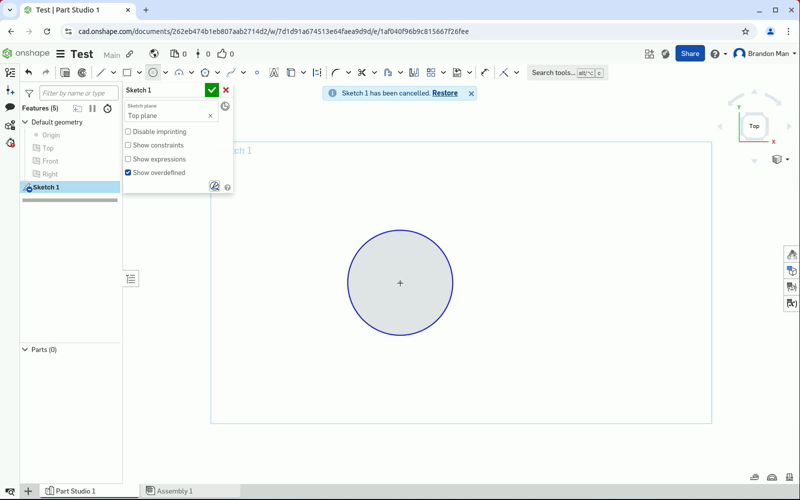
key_up(shift)
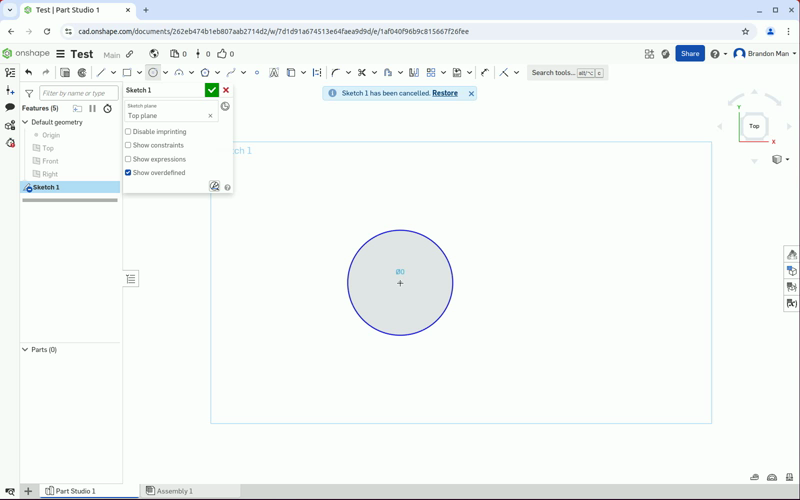
mouse_move(431, 282)
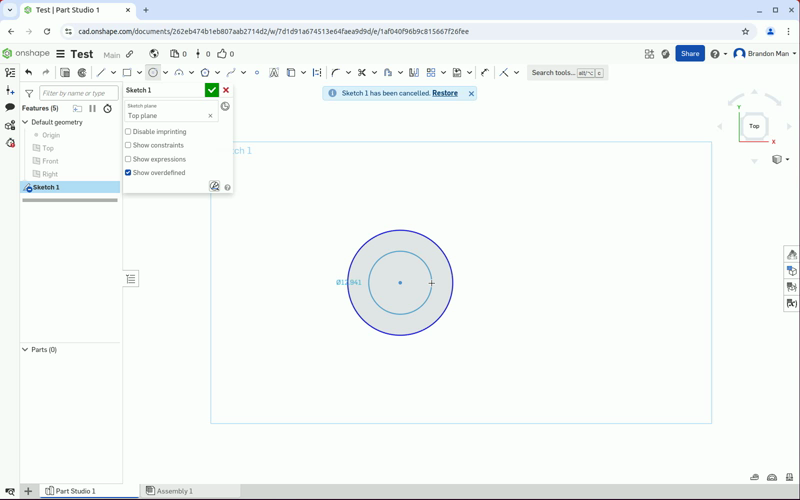
click(431, 282)
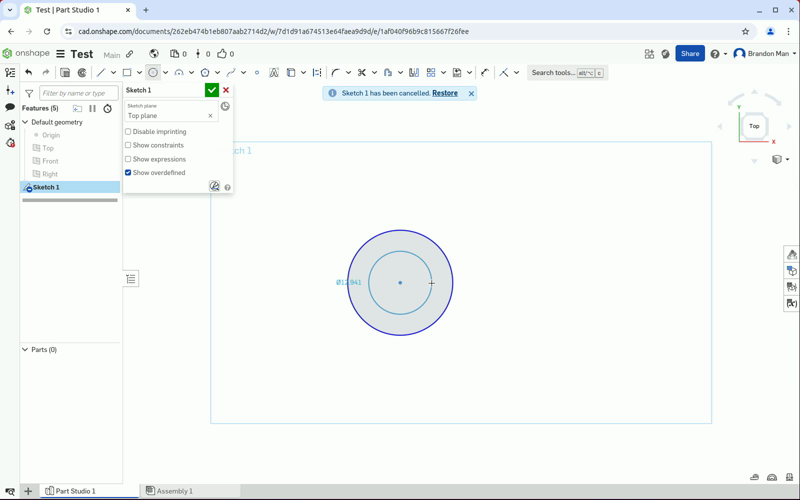
key(esc)
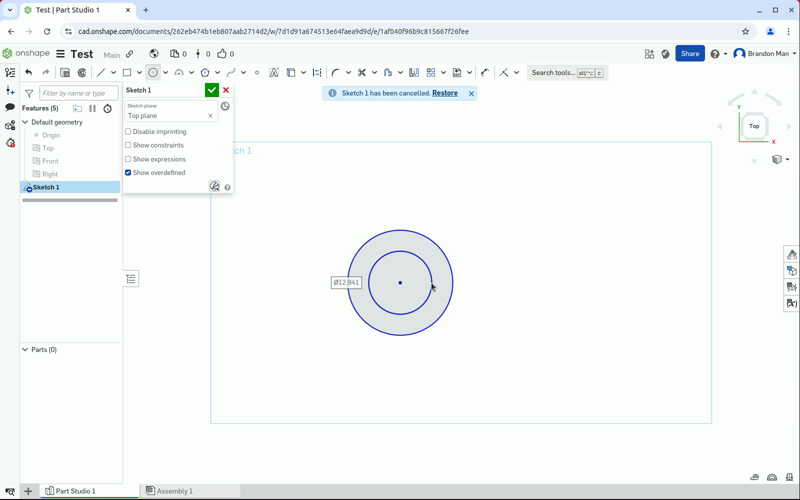
mouse_move(442, 295)
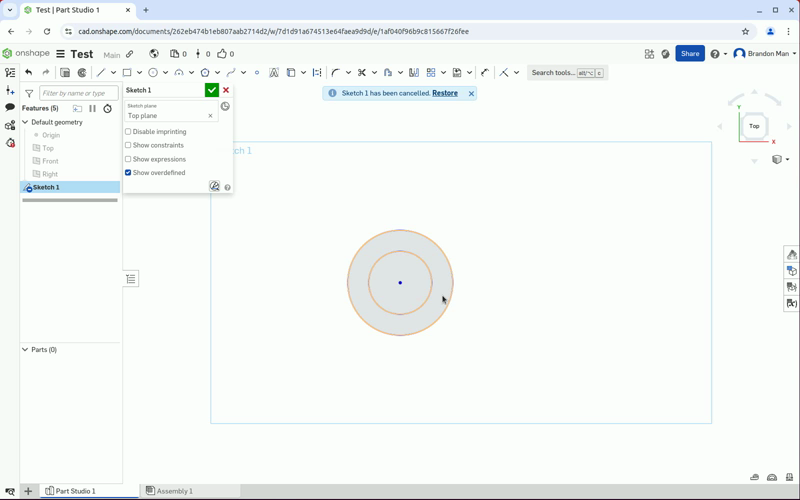
click(442, 295)
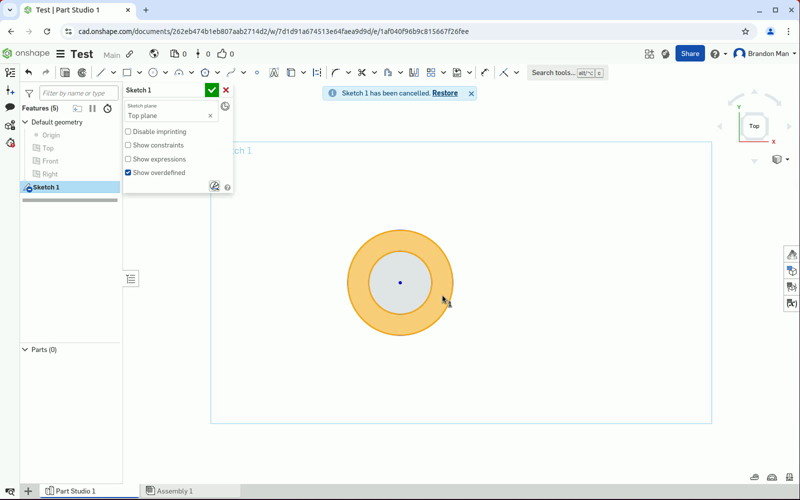
mouse_move(73, 352)
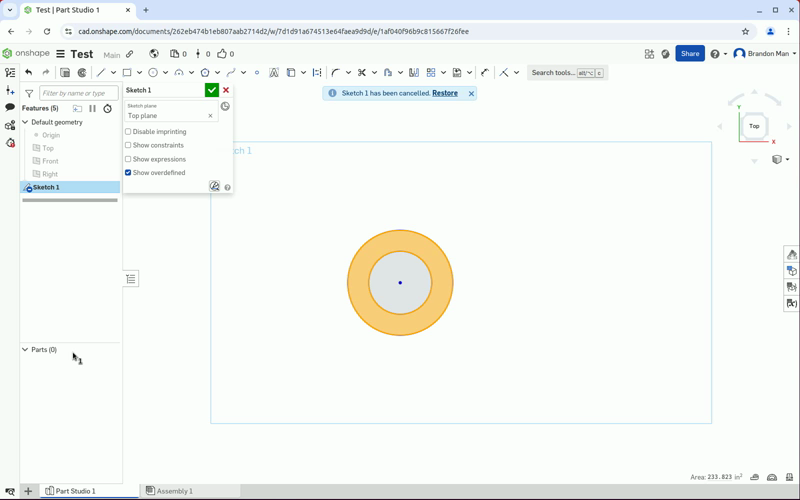
key(shift+y)
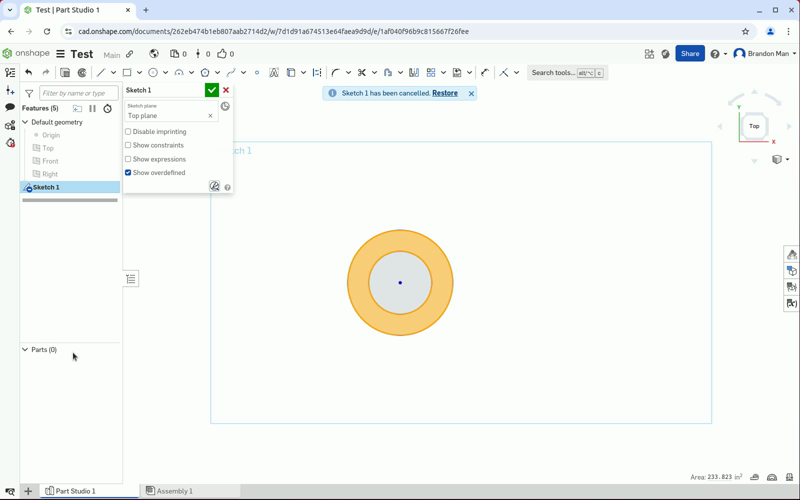
key(shift+e)
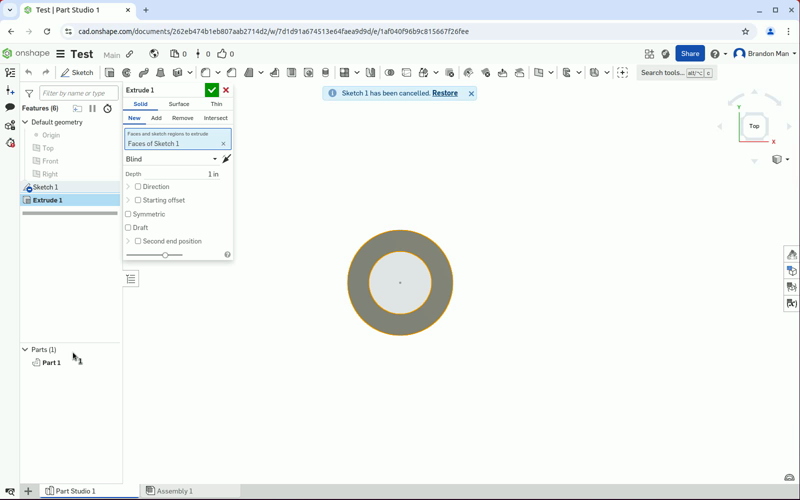
mouse_move(143, 106)
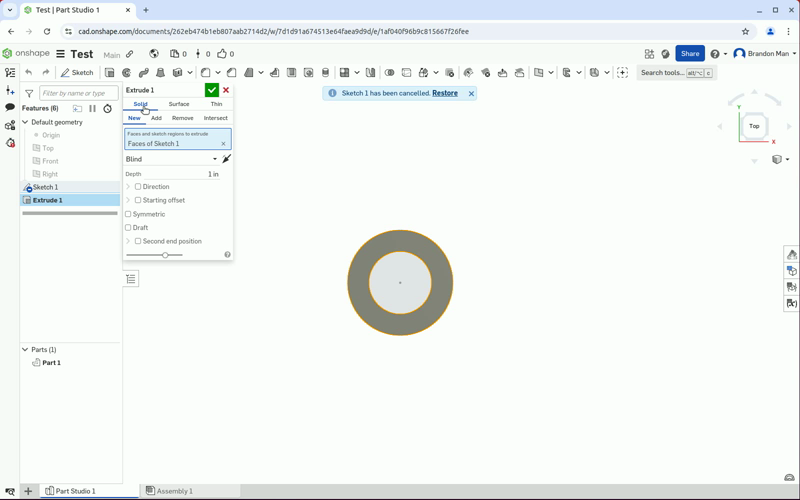
click(143, 106)
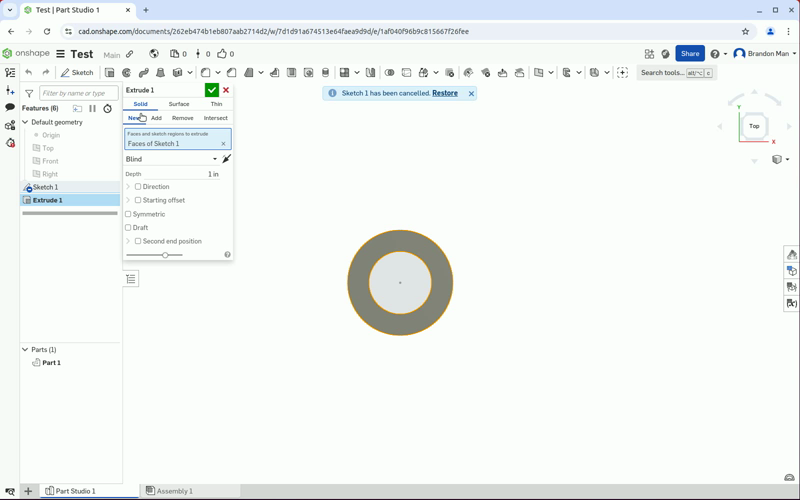
mouse_move(137, 120)
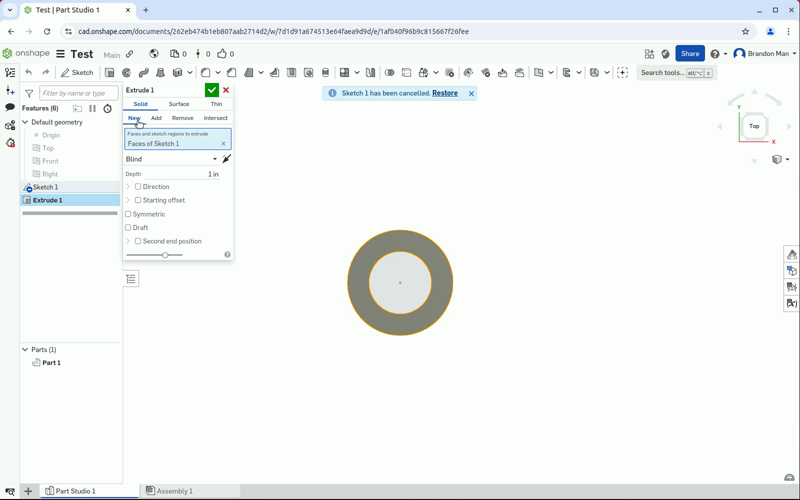
click(137, 120)
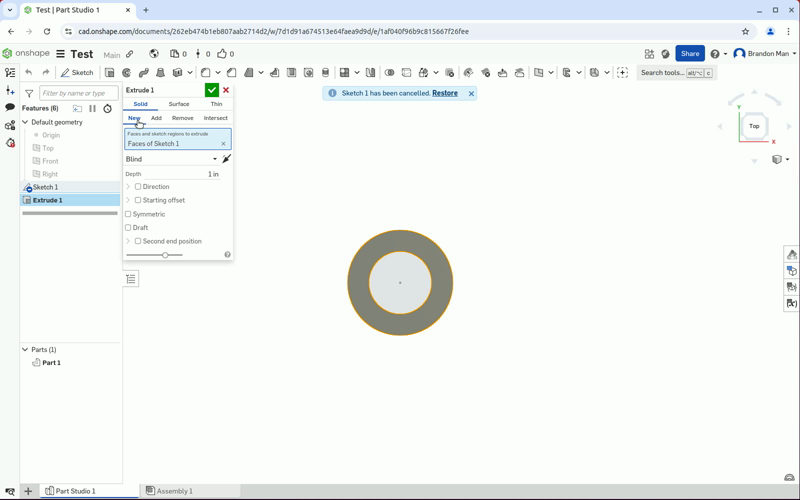
key(tab, 4)
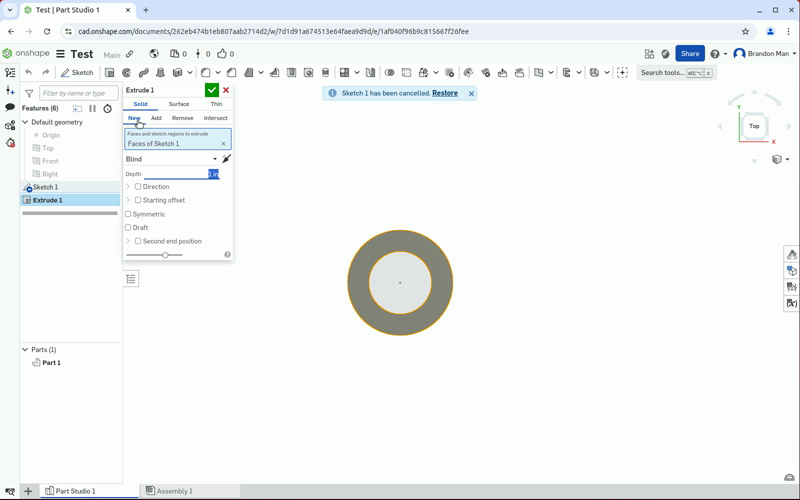
text(3.851)
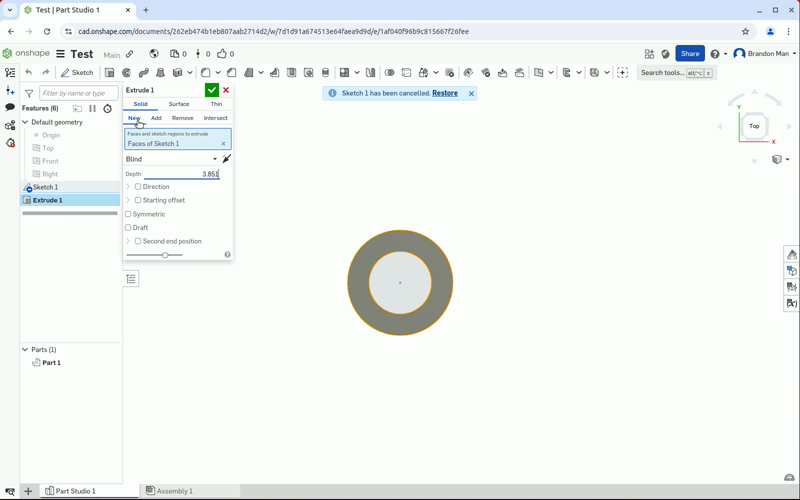
key(enter)
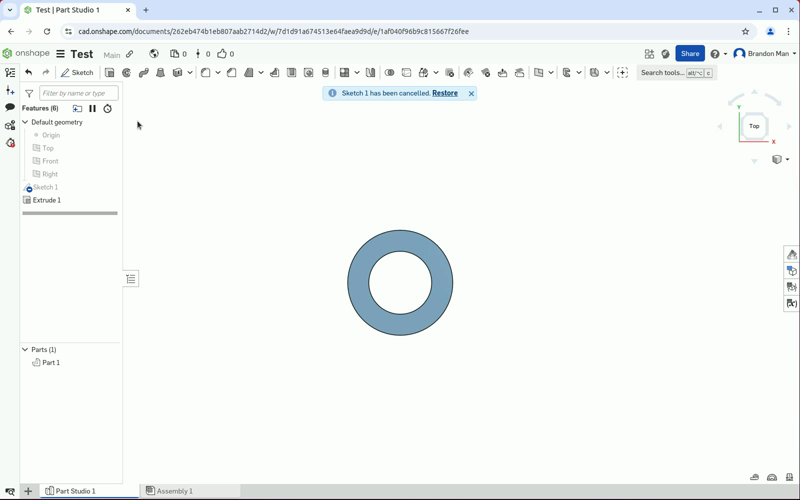
key(shift+h)
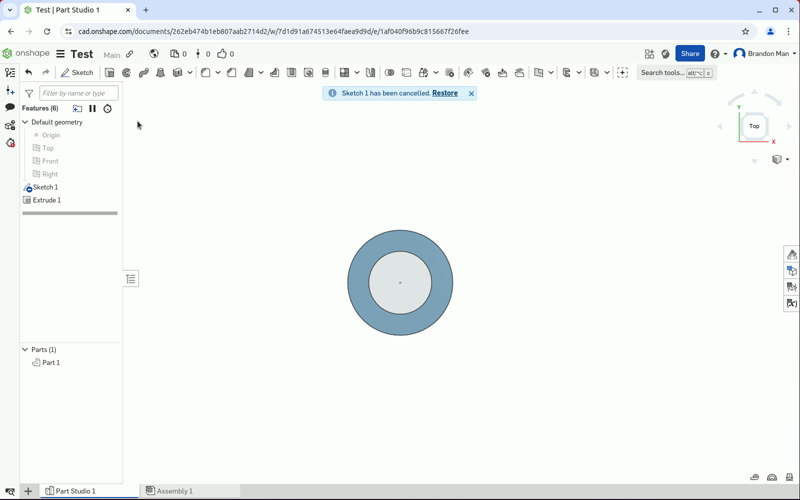
key(shift+h)
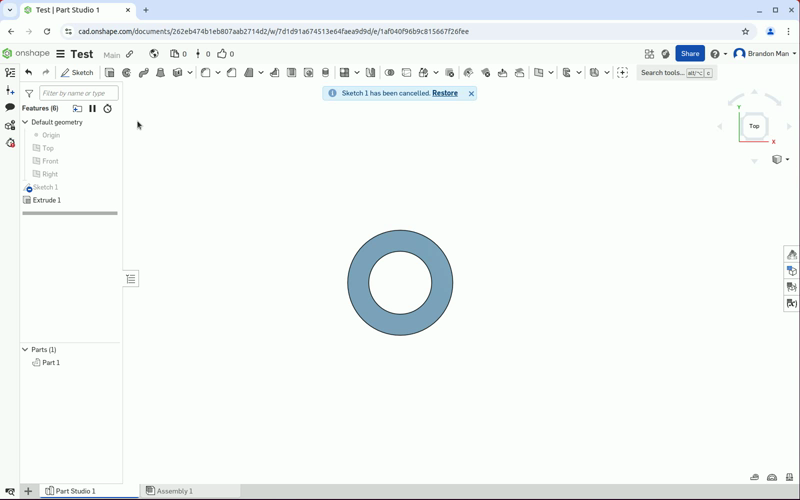
mouse_move(73, 189)
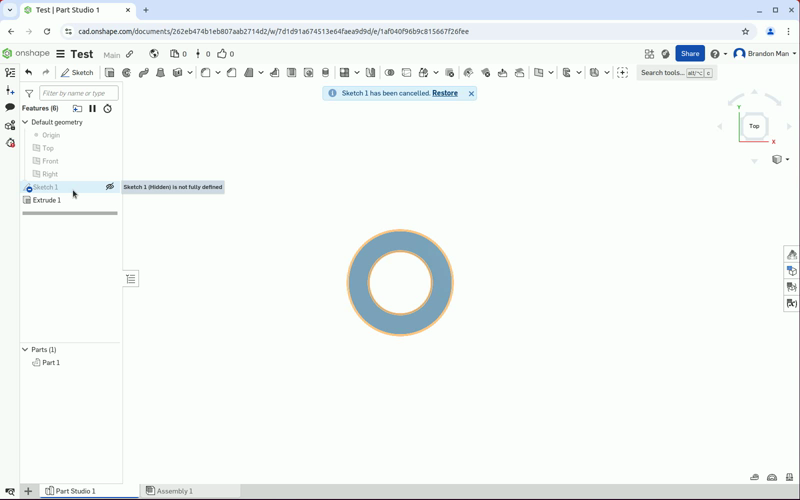
click(73, 189)
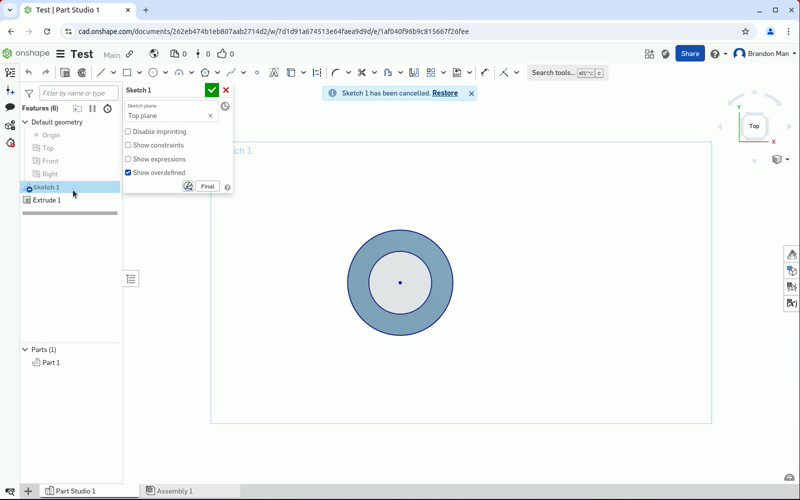
mouse_move(229, 92)
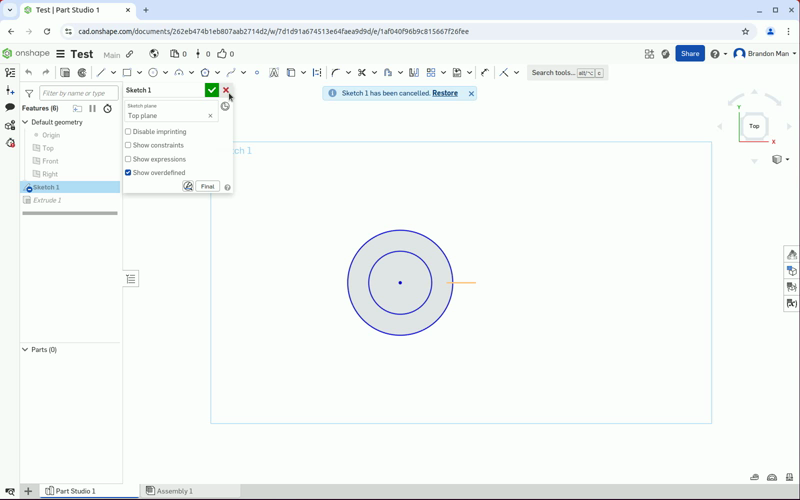
click(229, 92)
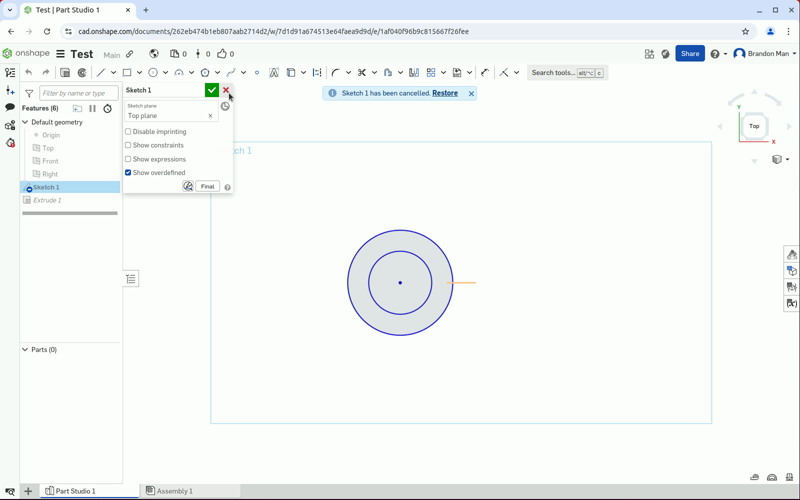
key(shift+s)
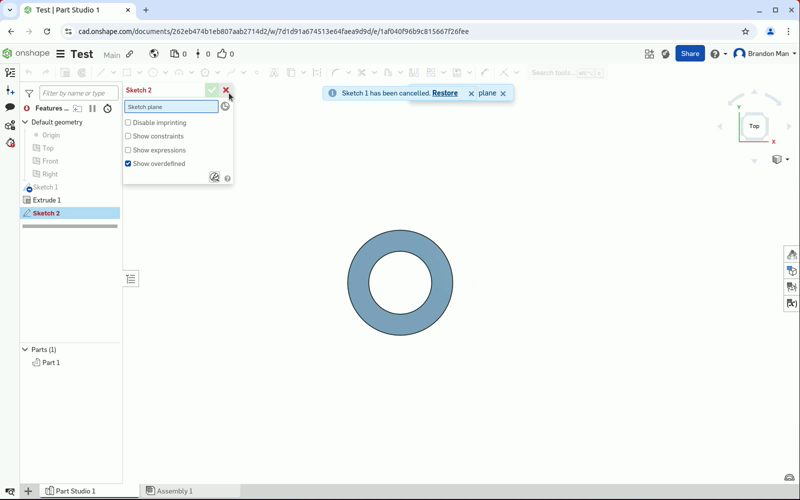
mouse_move(73, 150)
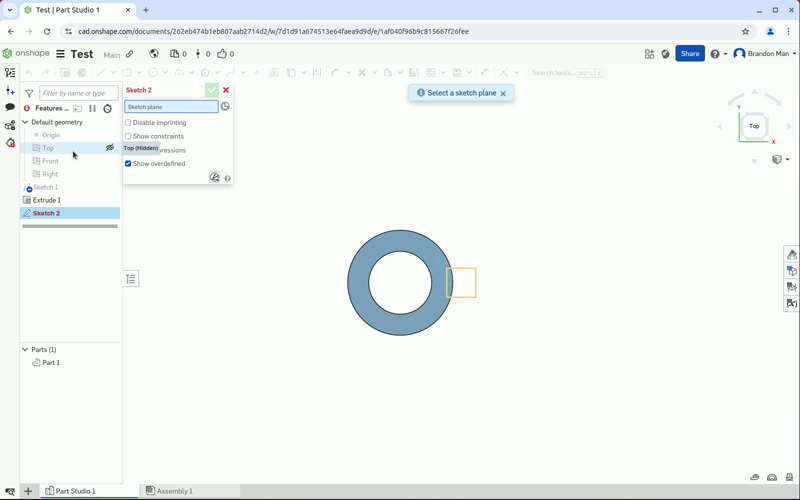
click(73, 150)
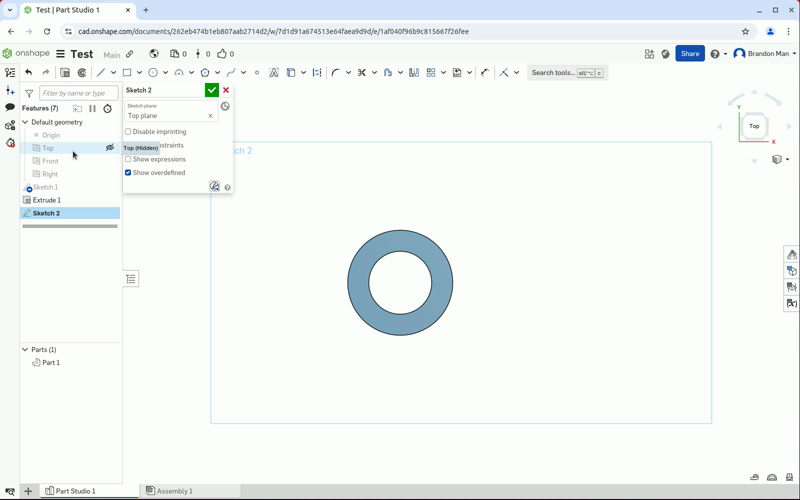
mouse_move(73, 352)
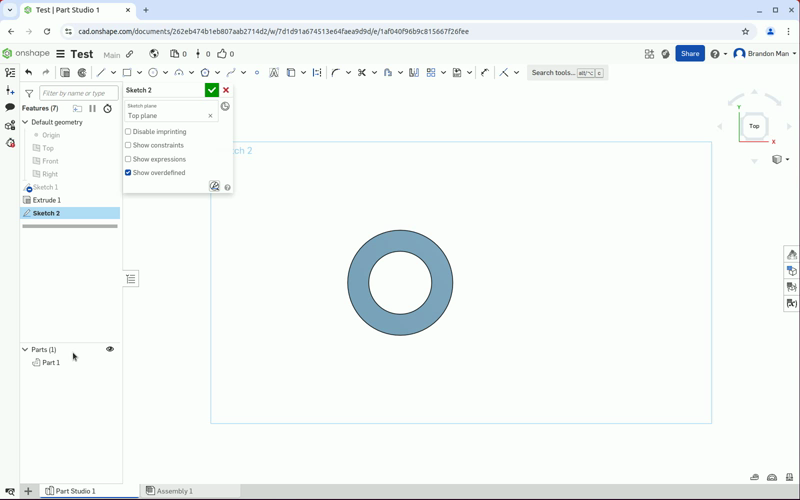
key(y)
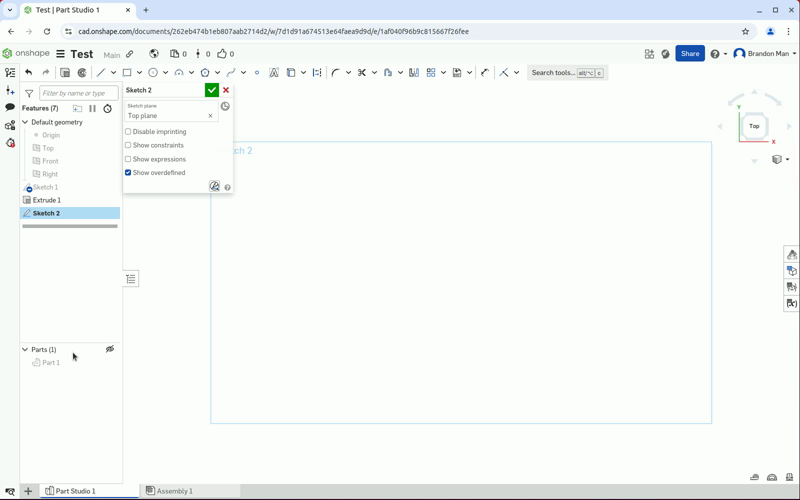
key(c)
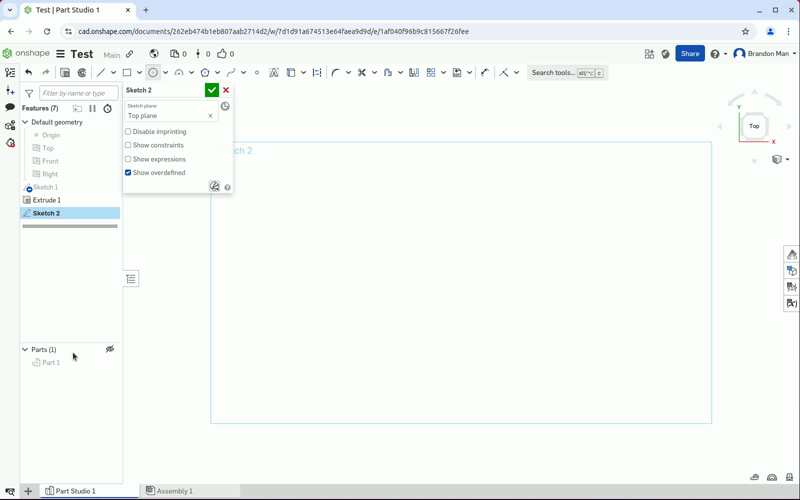
key_down(shift)
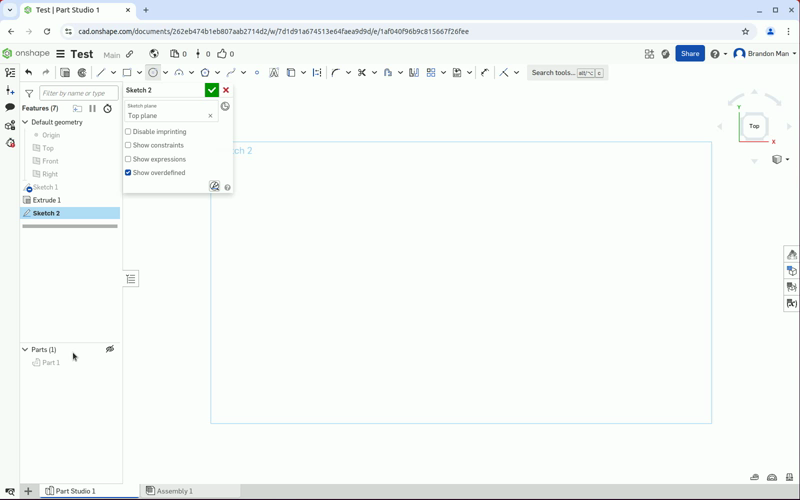
mouse_move(400, 282)
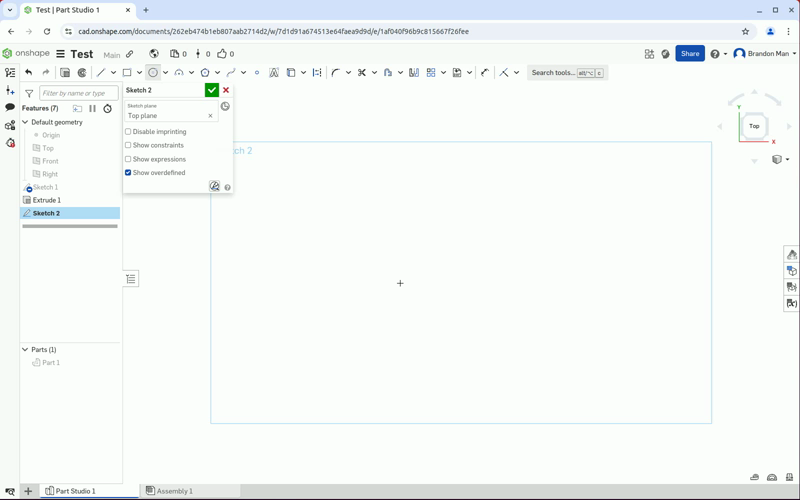
click(400, 282)
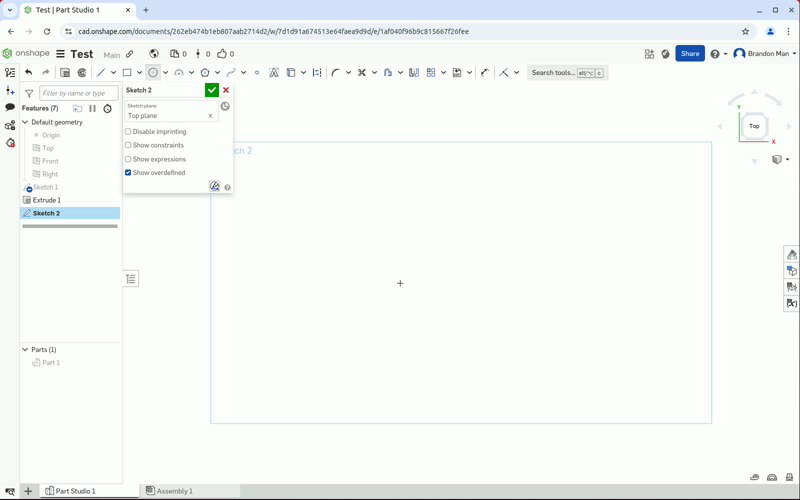
key_up(shift)
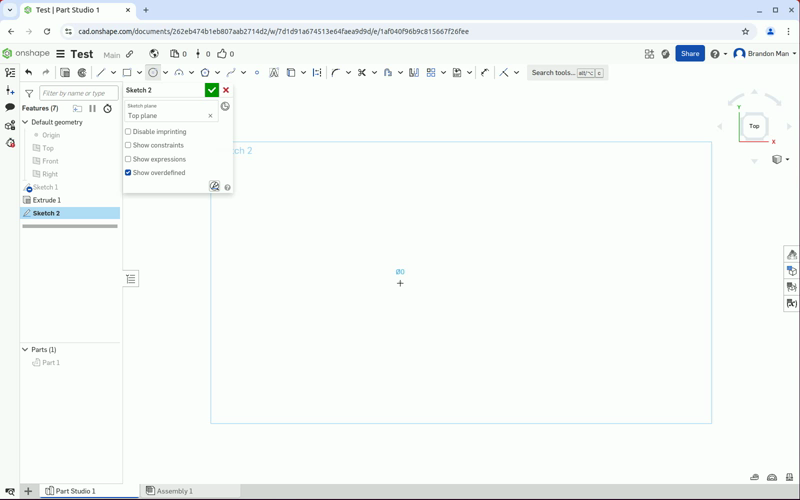
mouse_move(432, 282)
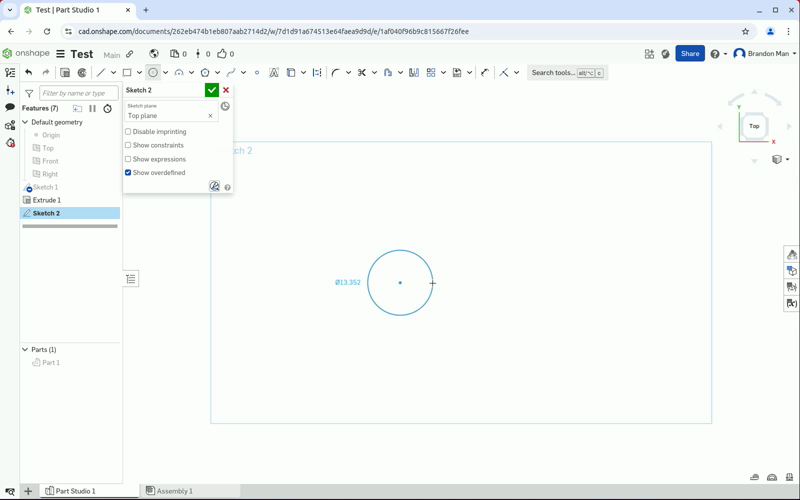
click(432, 282)
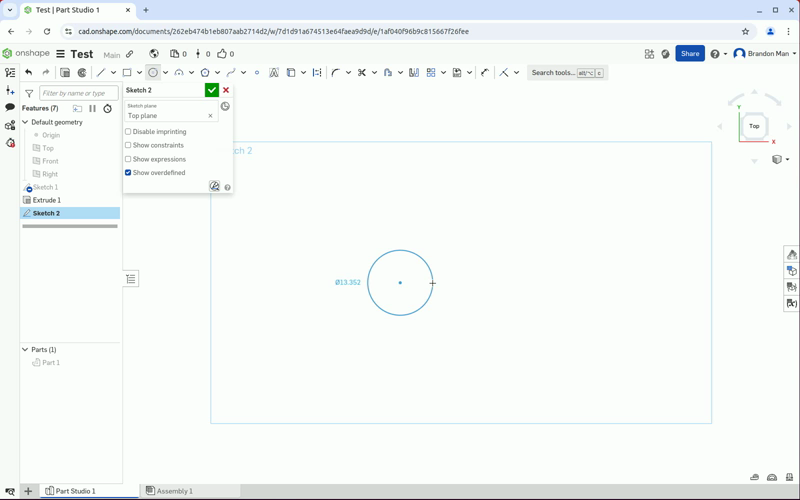
key(esc)
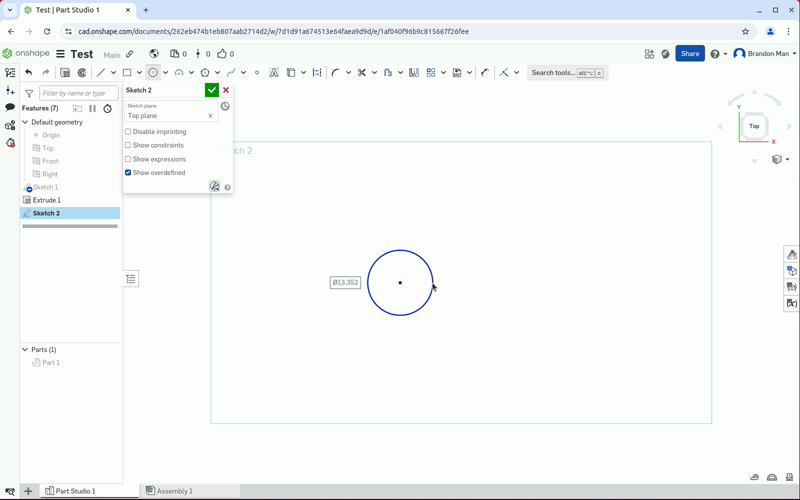
key(c)
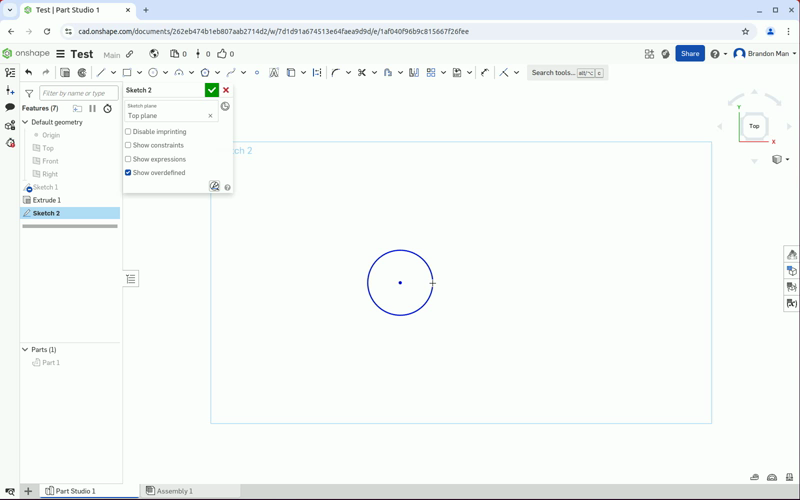
key_down(shift)
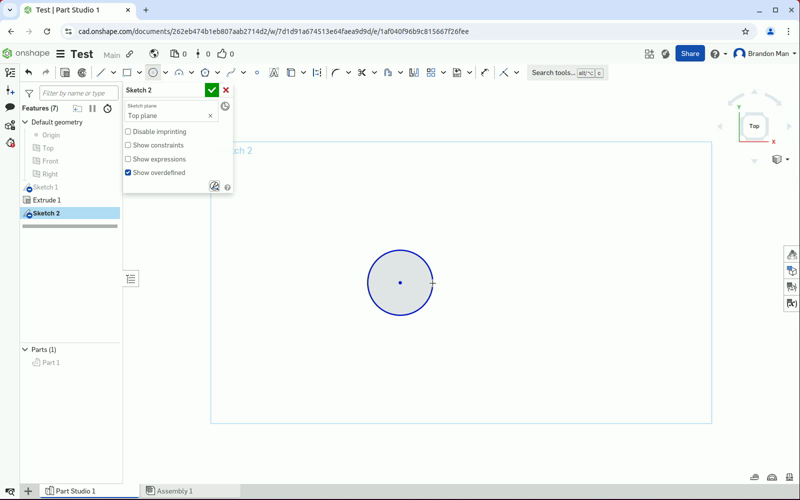
mouse_move(400, 282)
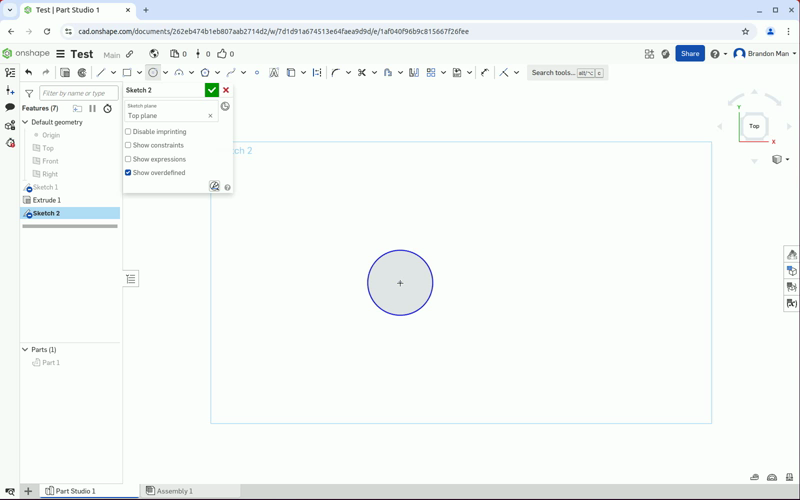
click(400, 282)
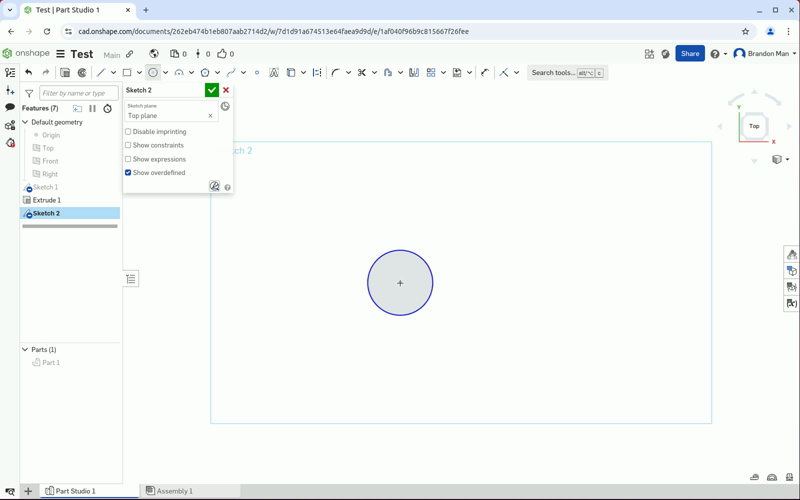
key_up(shift)
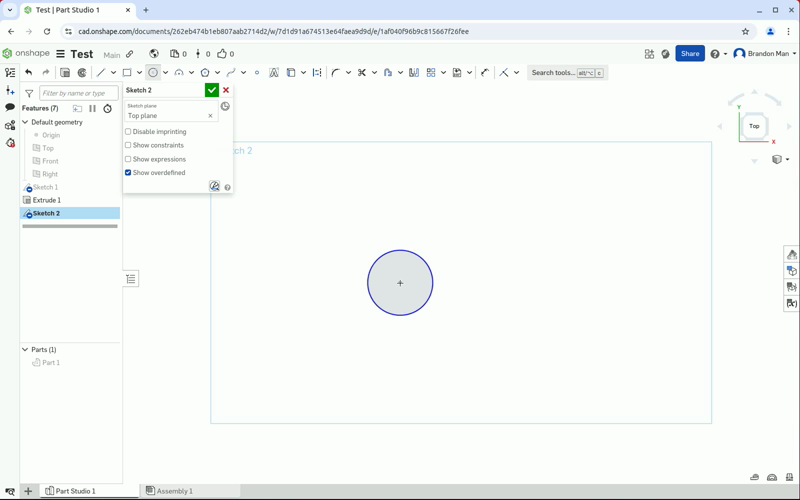
mouse_move(423, 282)
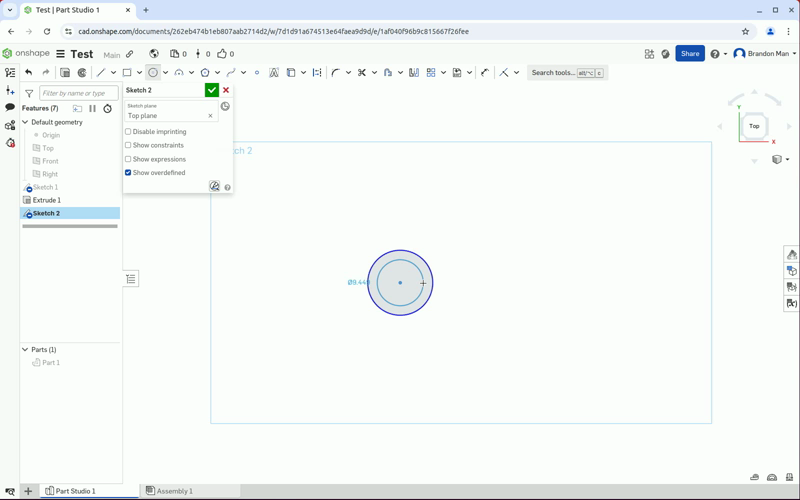
click(423, 282)
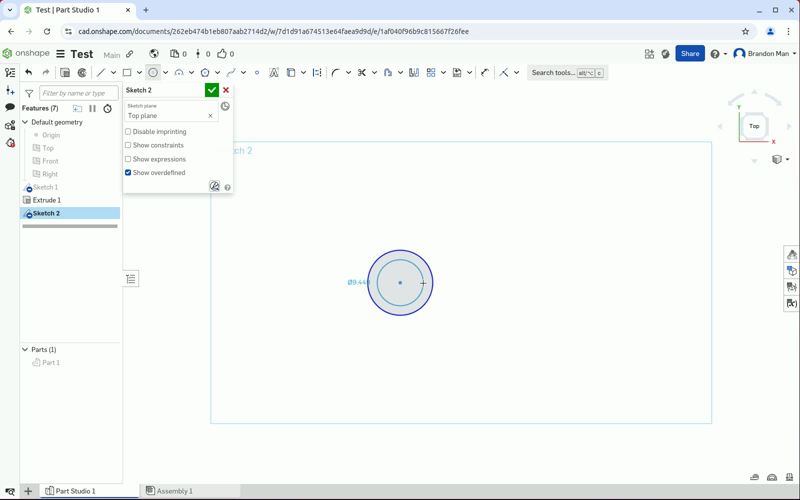
key(esc)
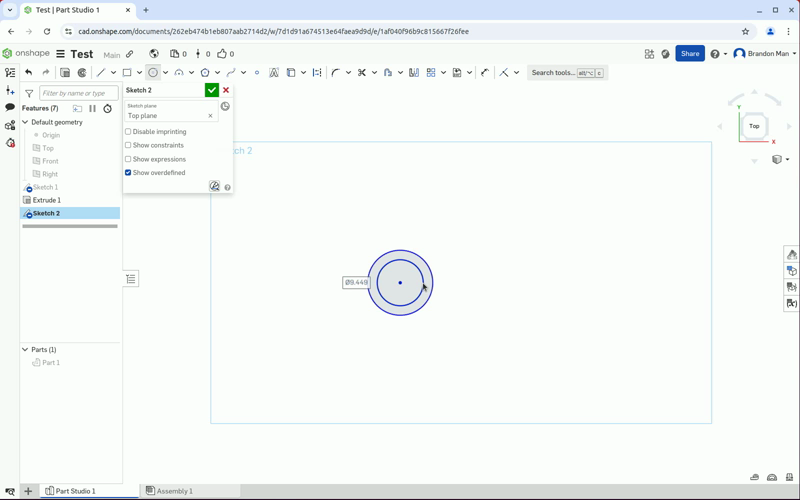
mouse_move(377, 268)
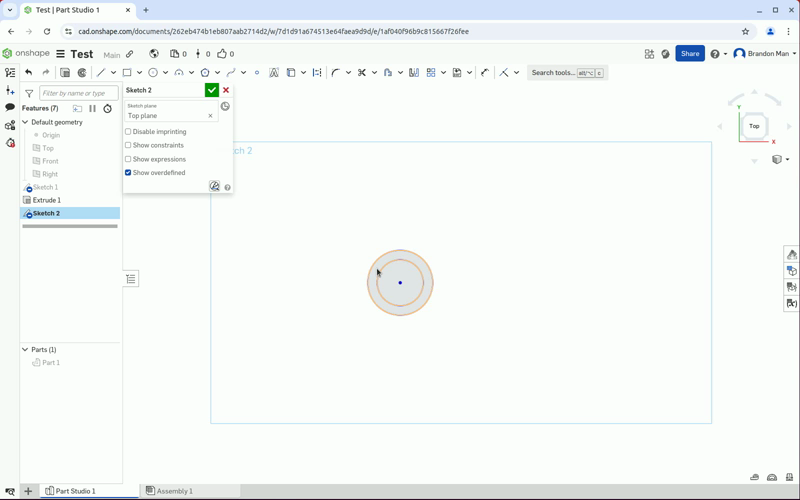
scroll(6)
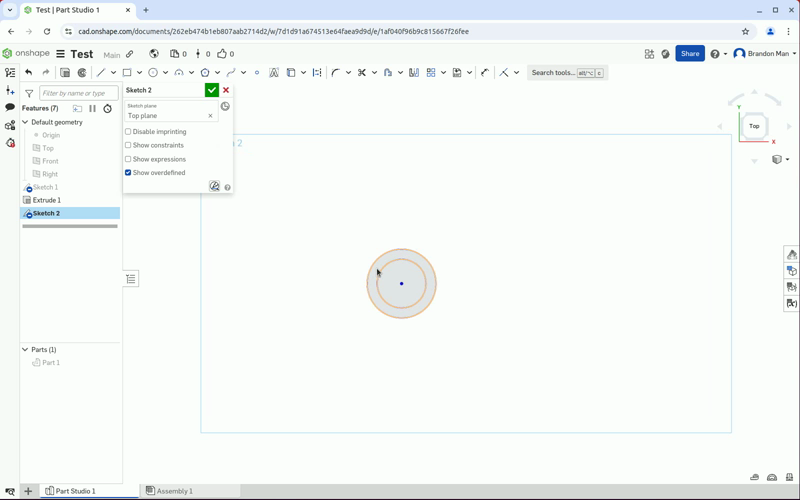
scroll(6)
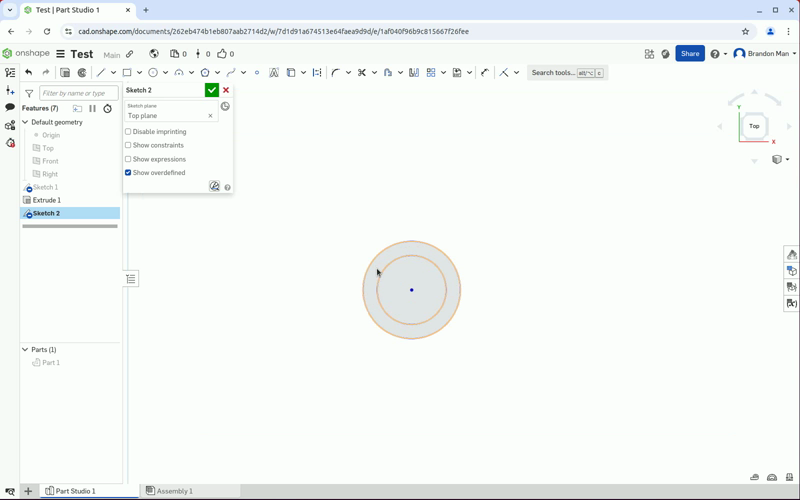
scroll(6)
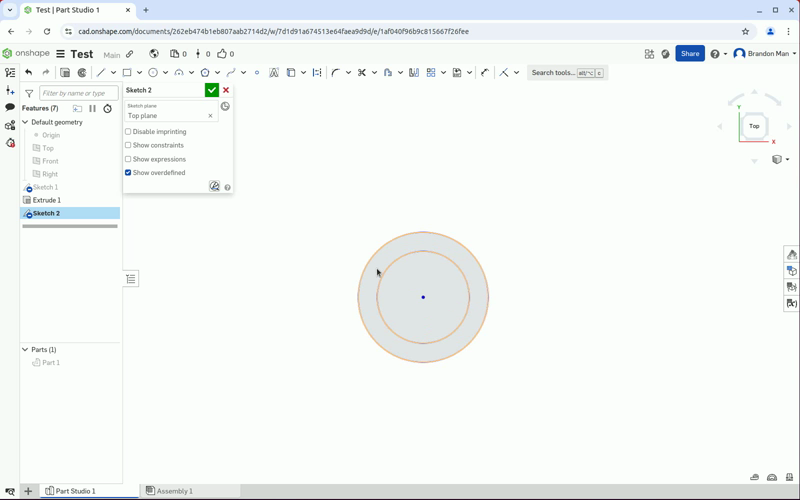
scroll(6)
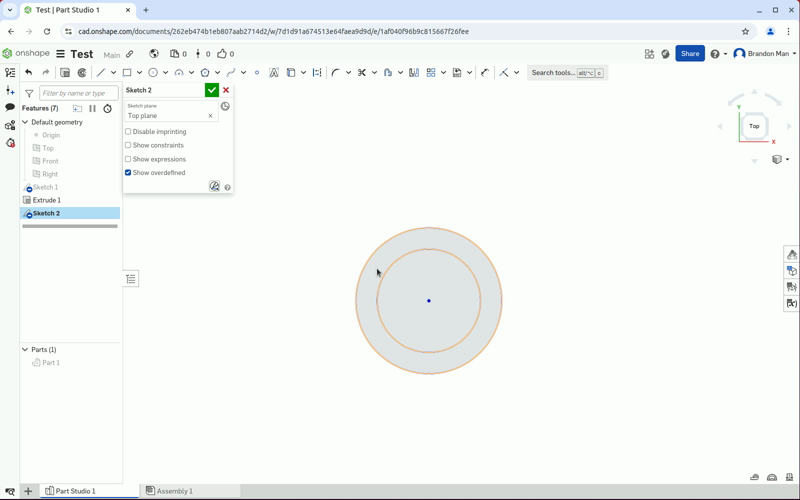
scroll(6)
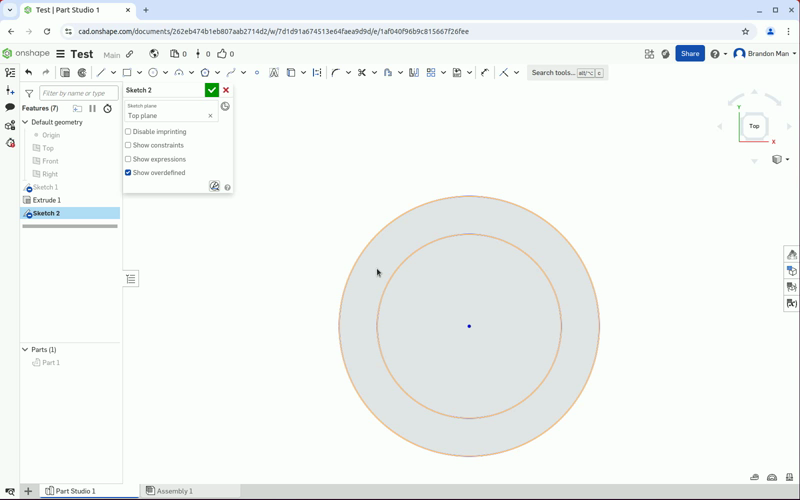
scroll(6)
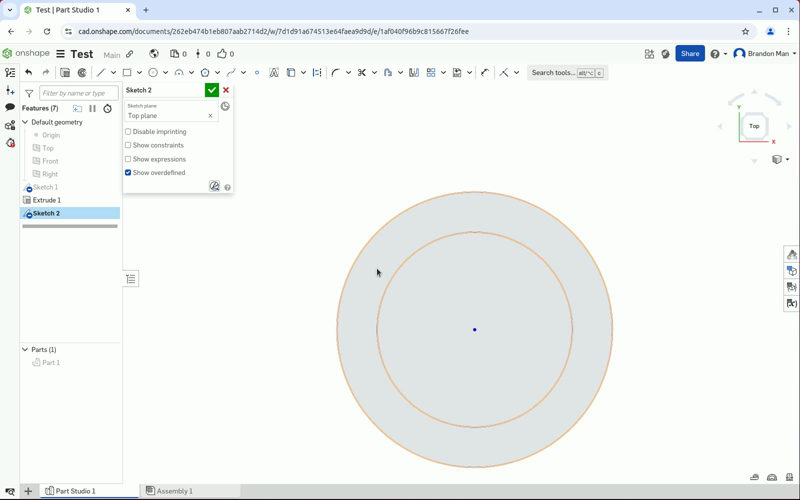
scroll(6)
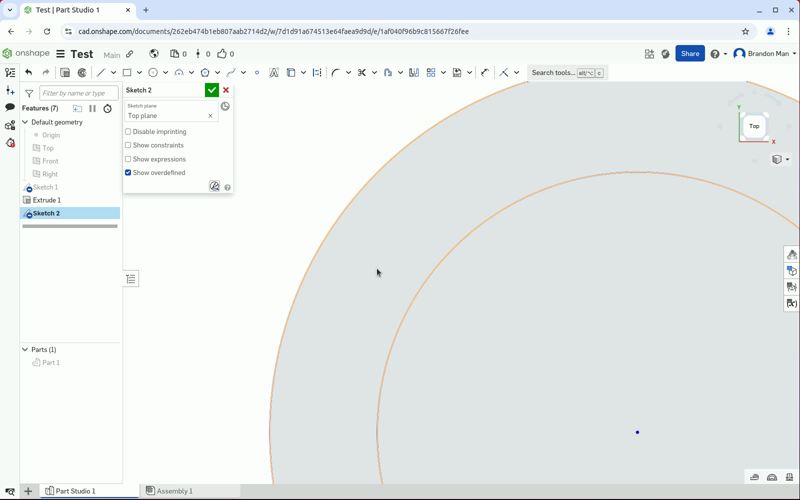
click(377, 268)
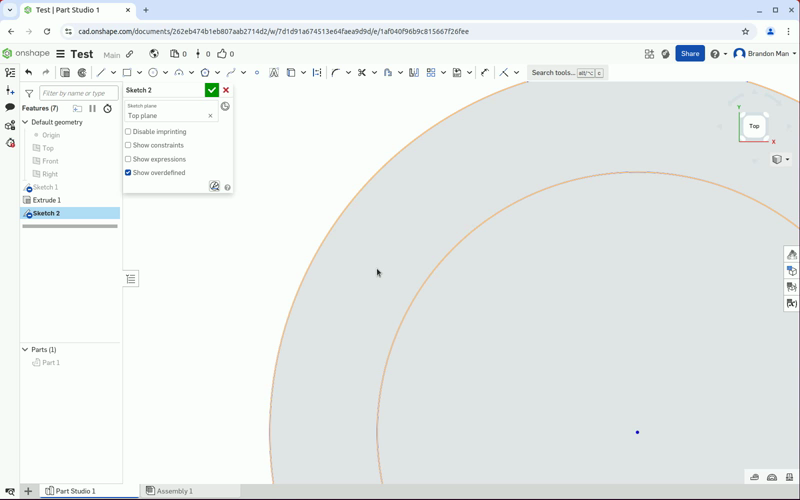
scroll(-6)
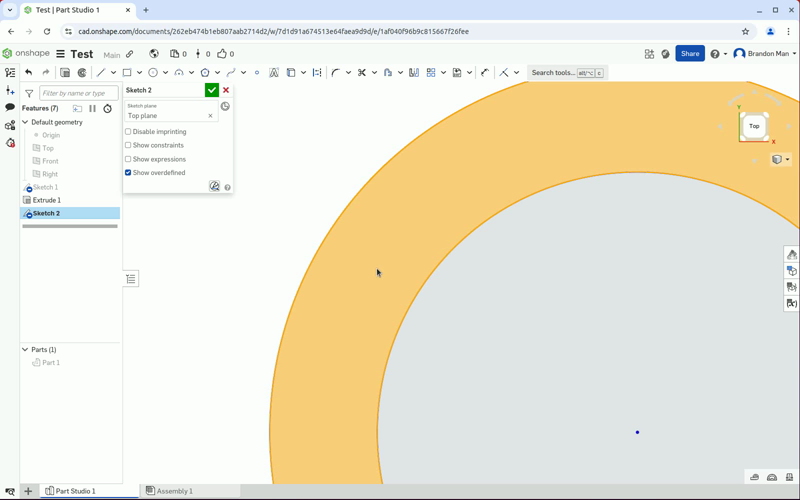
scroll(-6)
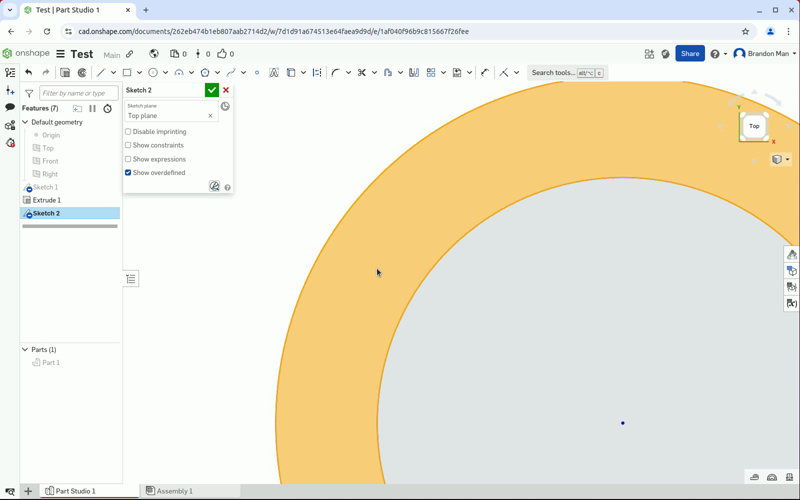
scroll(-6)
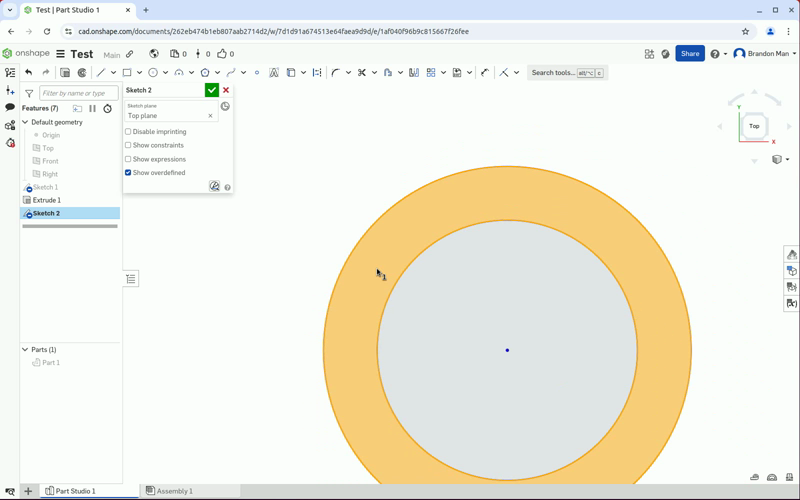
scroll(-6)
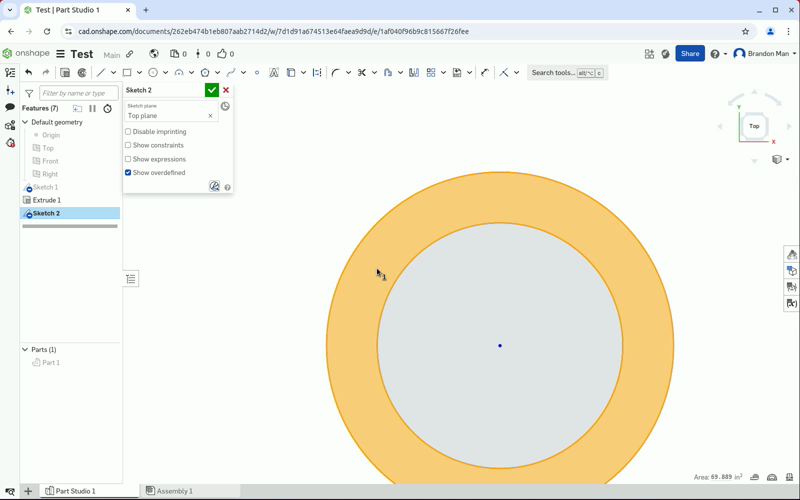
scroll(-6)
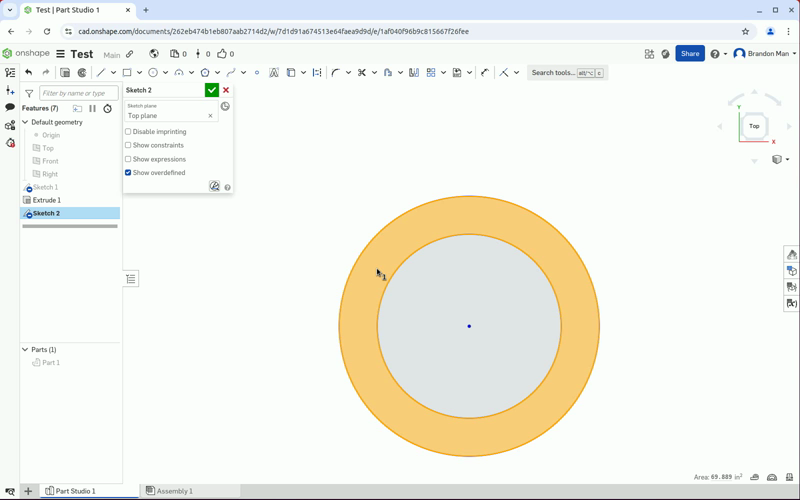
scroll(-6)
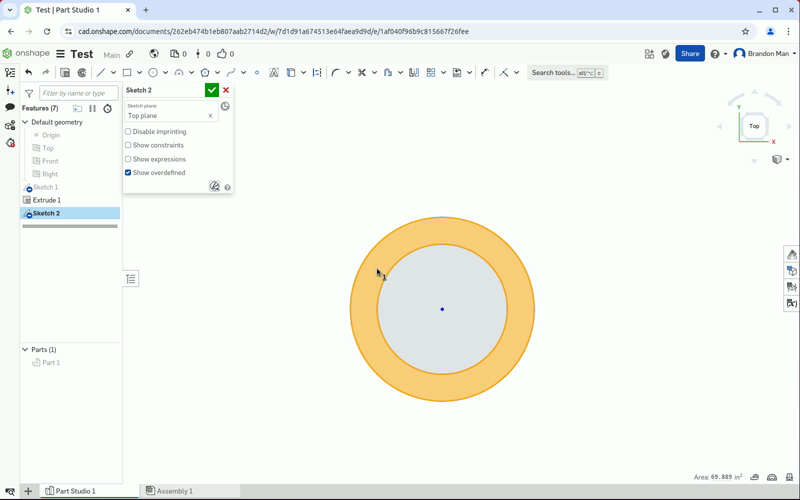
scroll(-6)
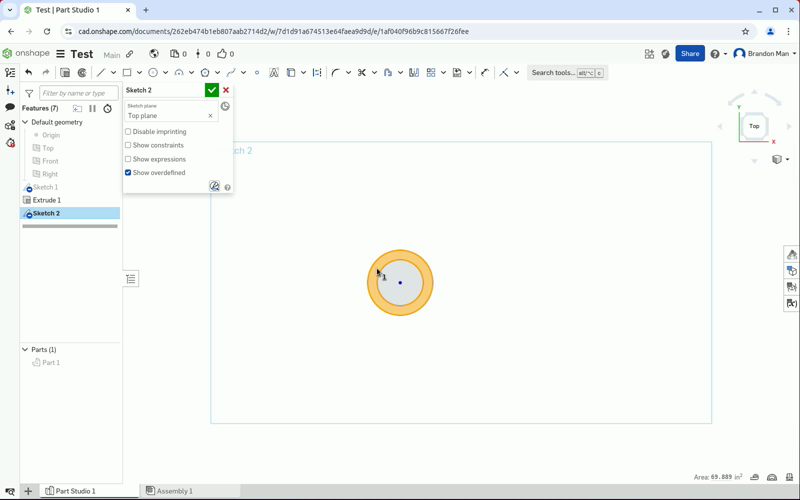
mouse_move(73, 352)
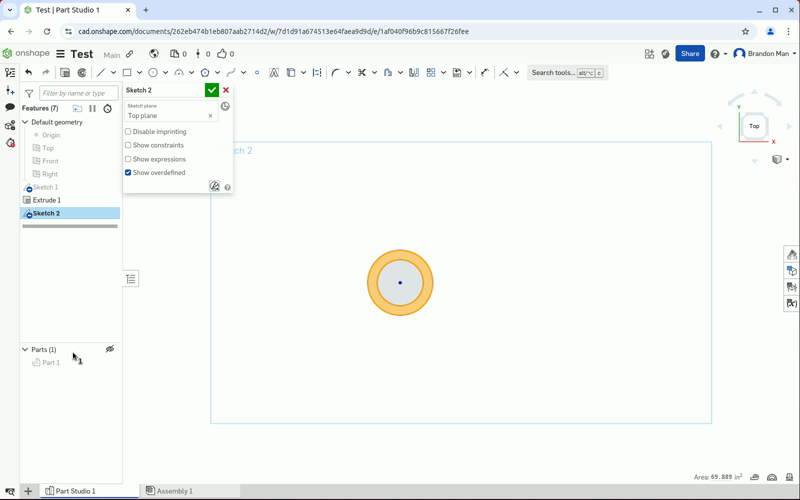
key(shift+y)
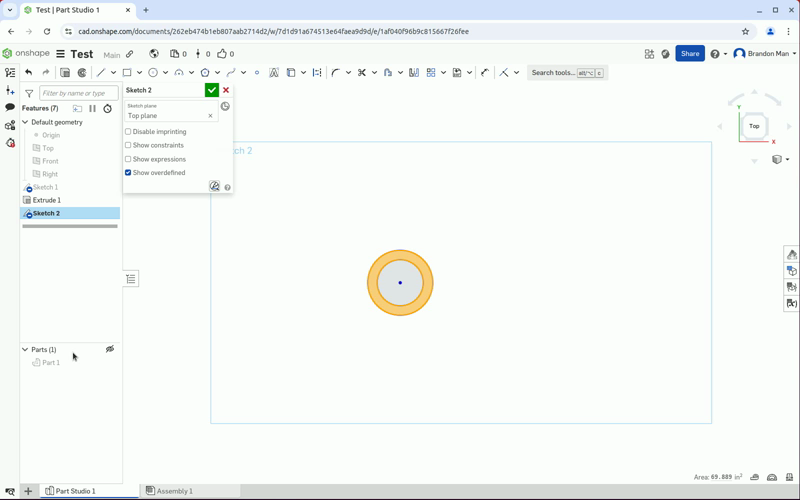
key(shift+e)
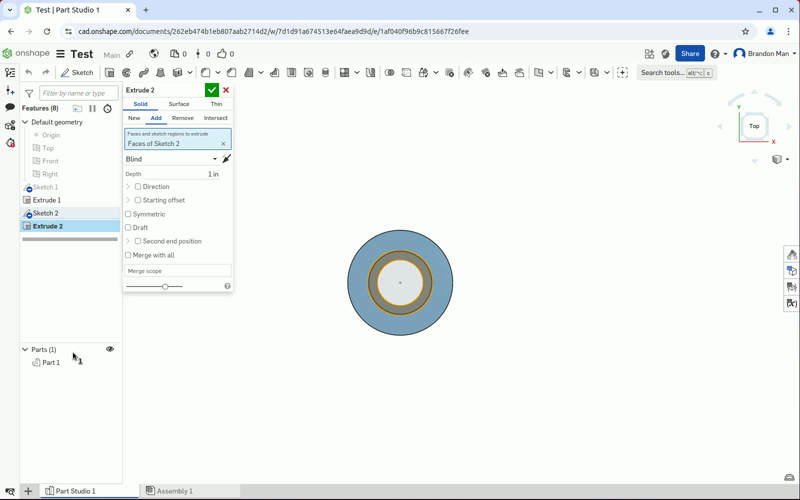
mouse_move(143, 106)
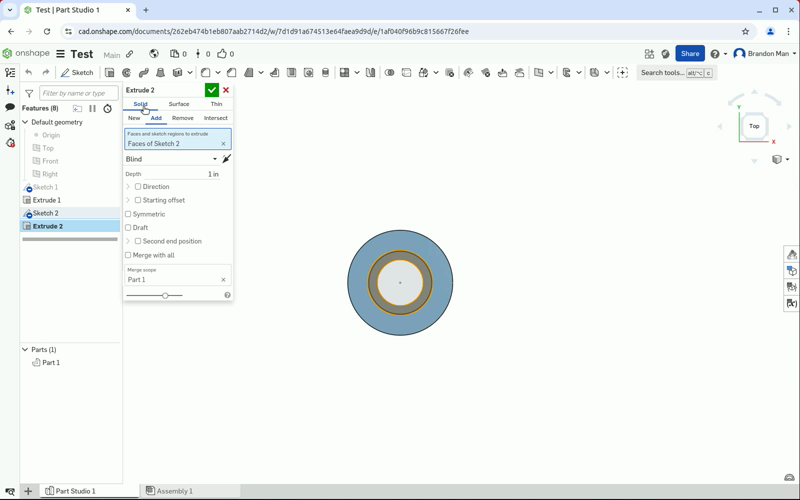
click(143, 106)
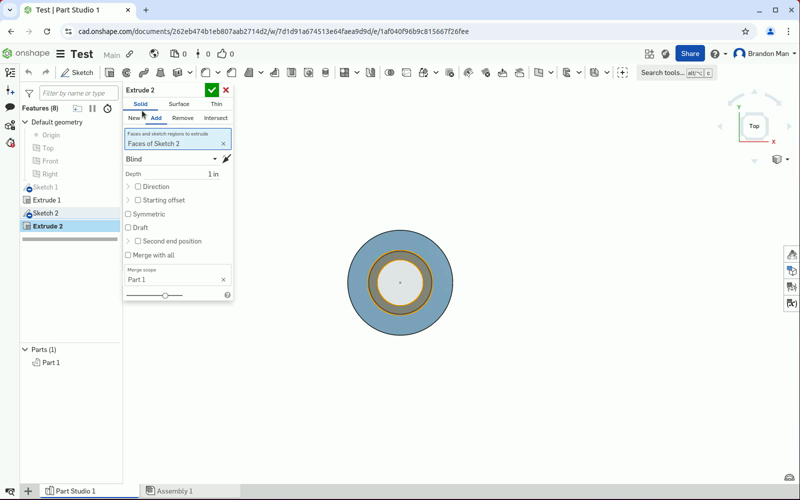
mouse_move(137, 120)
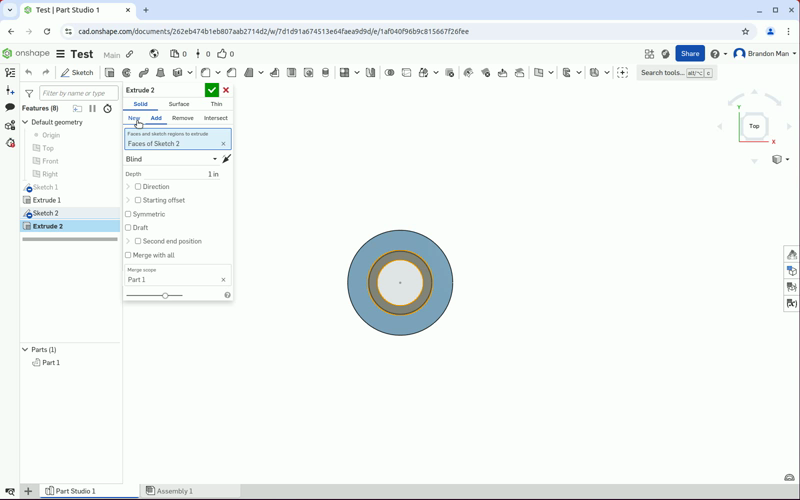
click(137, 120)
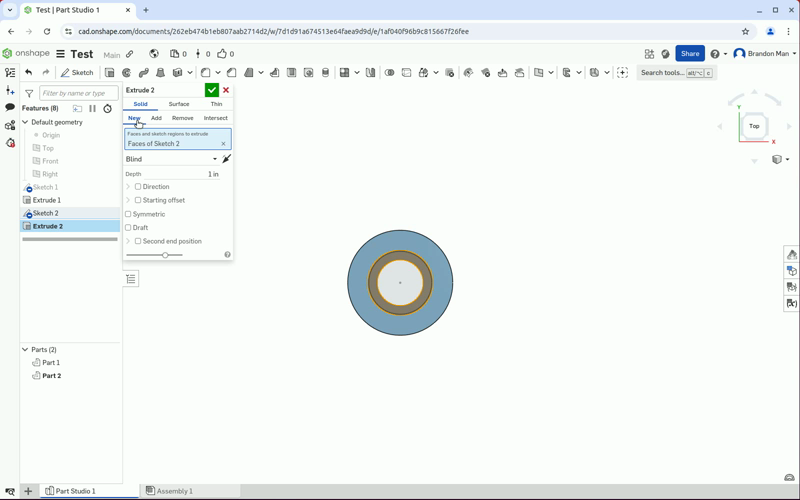
key(tab, 4)
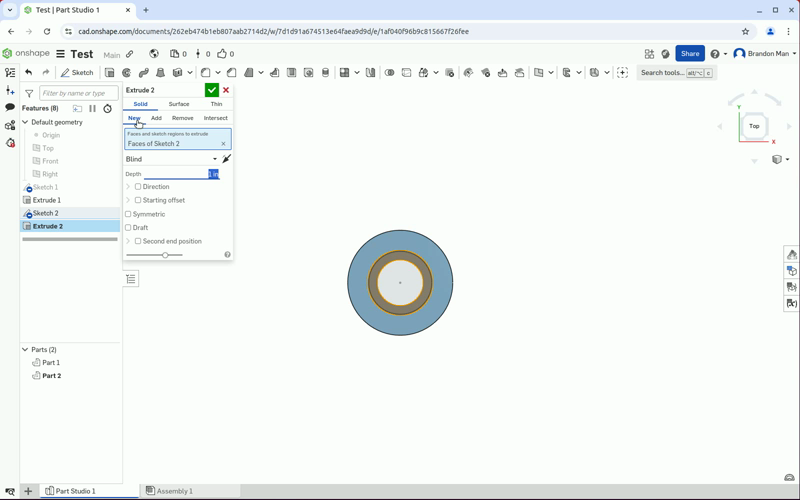
text(13.239)
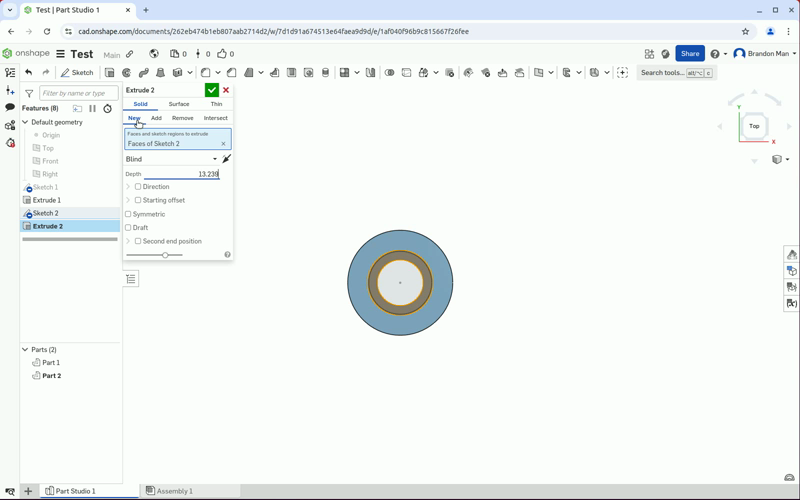
key(enter)
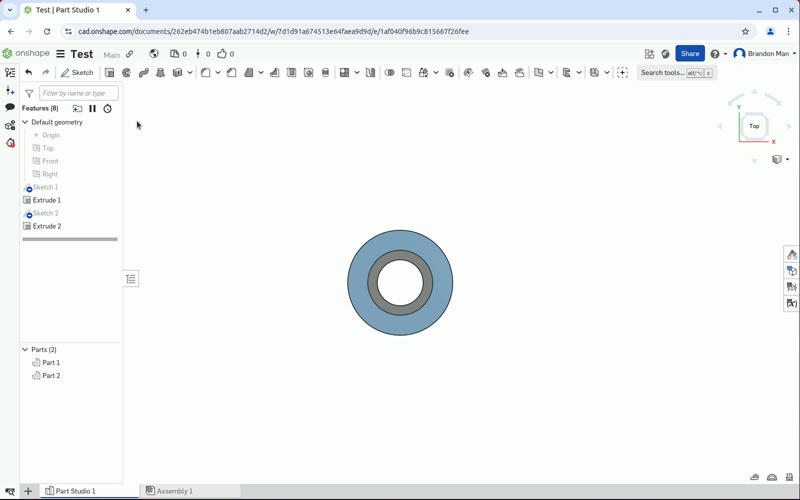
key(shift+h)
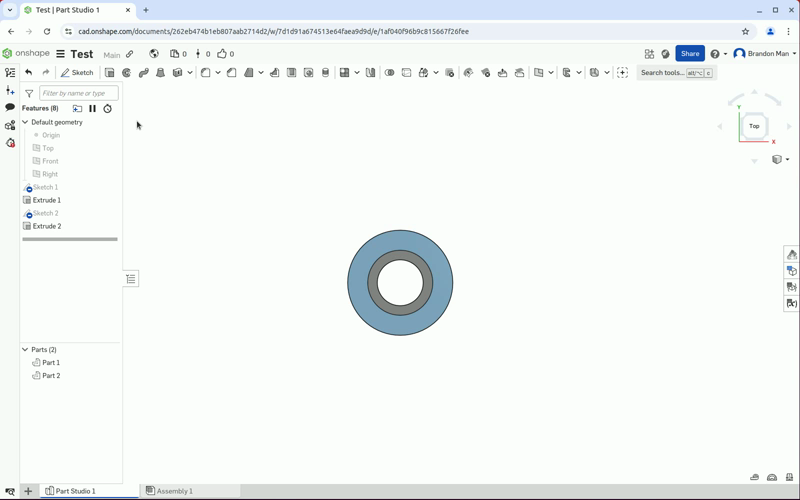
key(shift+h)
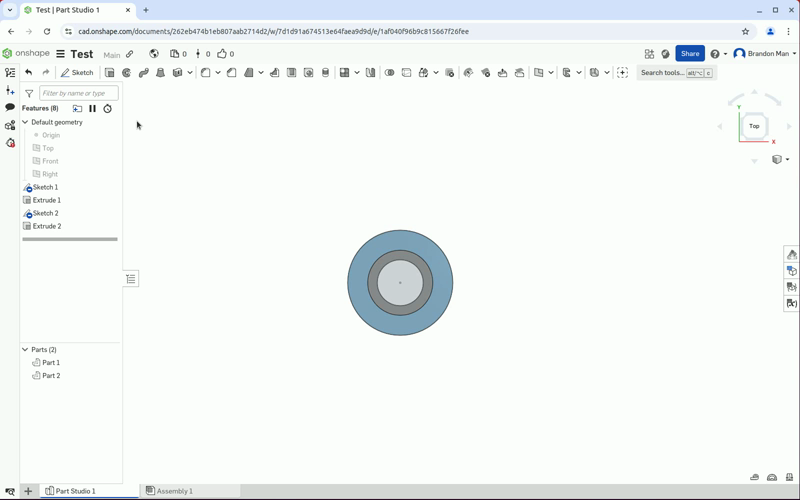
key(shift+7)
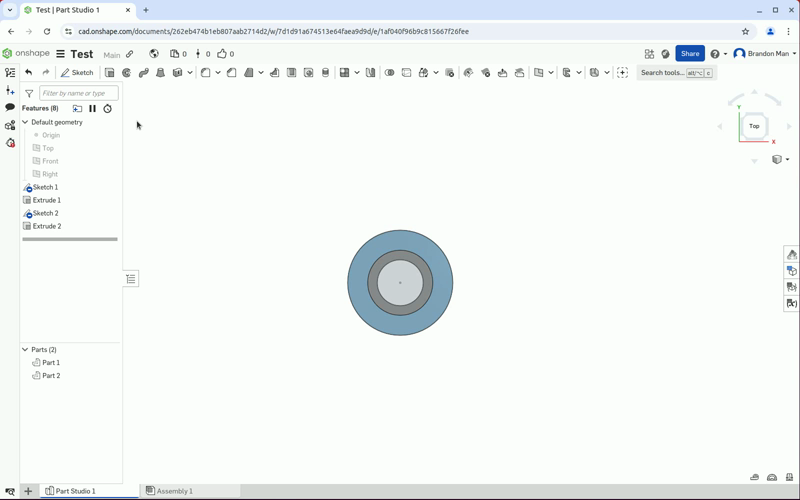
key(up, 3)
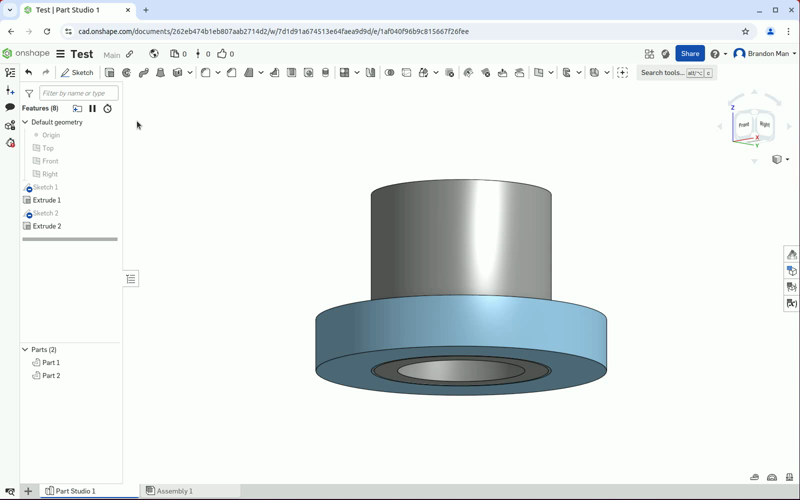
key(left, 3)
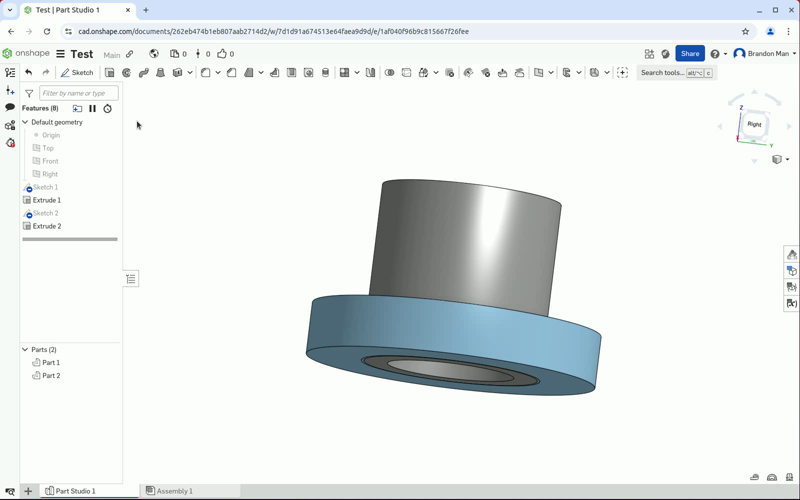
key(right, 3)
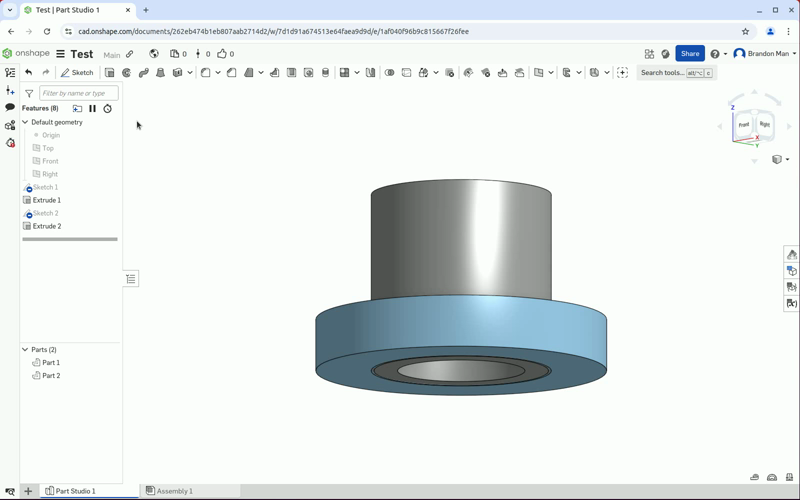
key(down, 3)
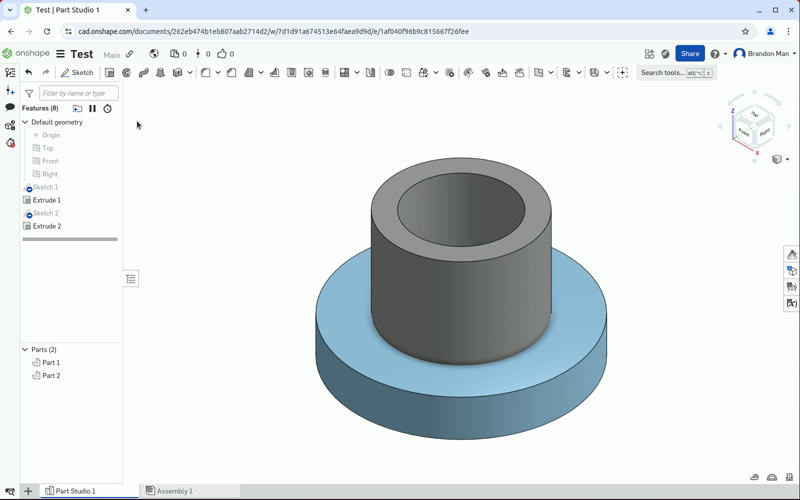
mouse_move(73, 189)
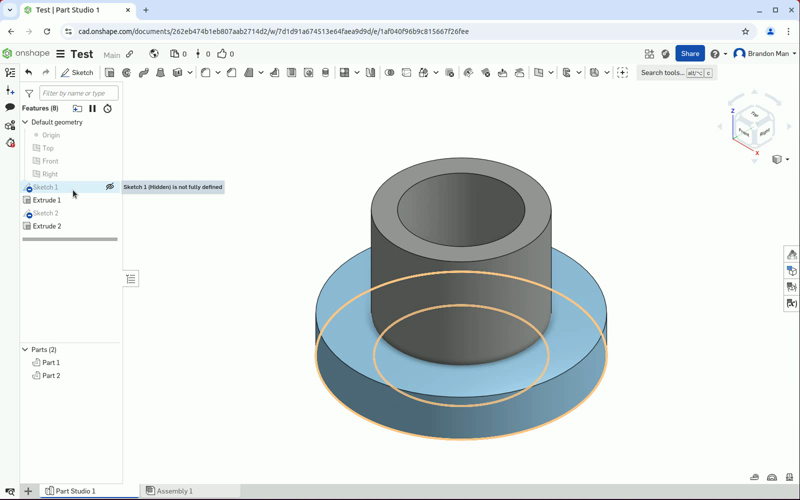
click(73, 189)